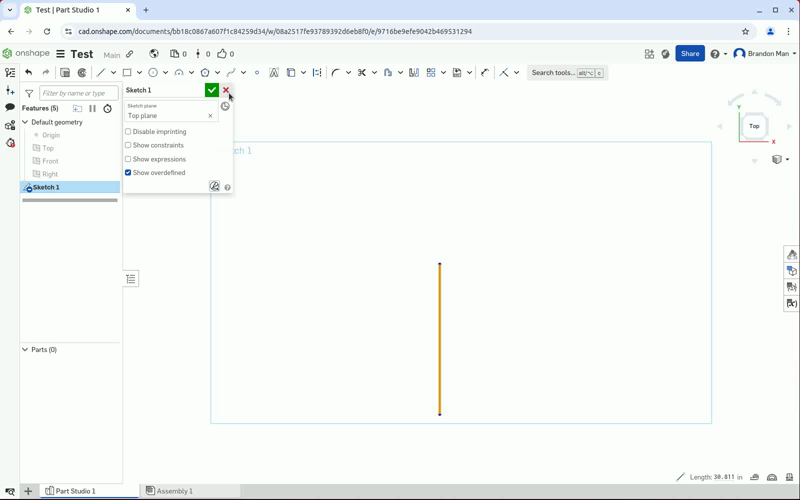
key(shift+h)
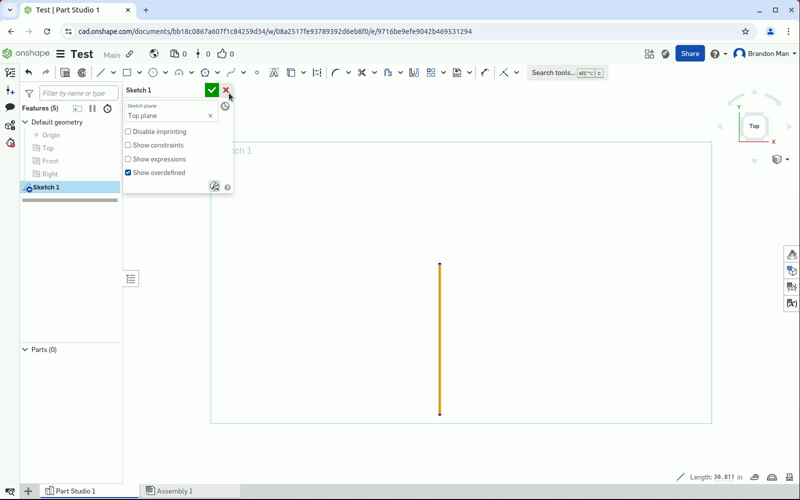
key(shift+s)
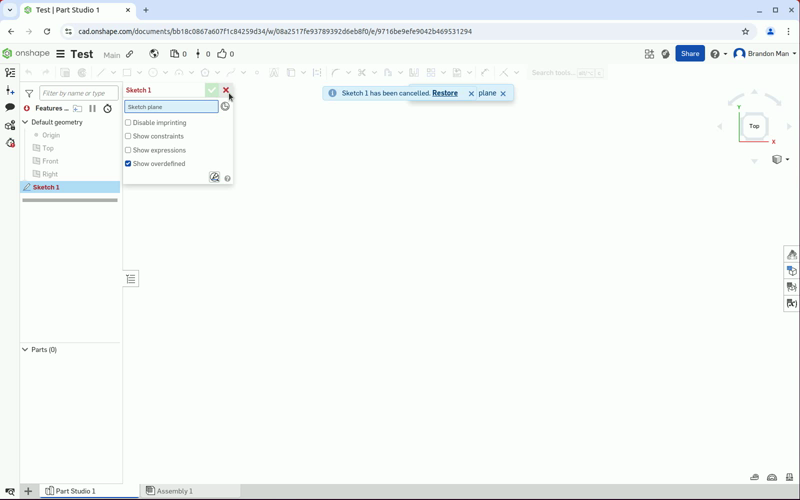
mouse_move(73, 150)
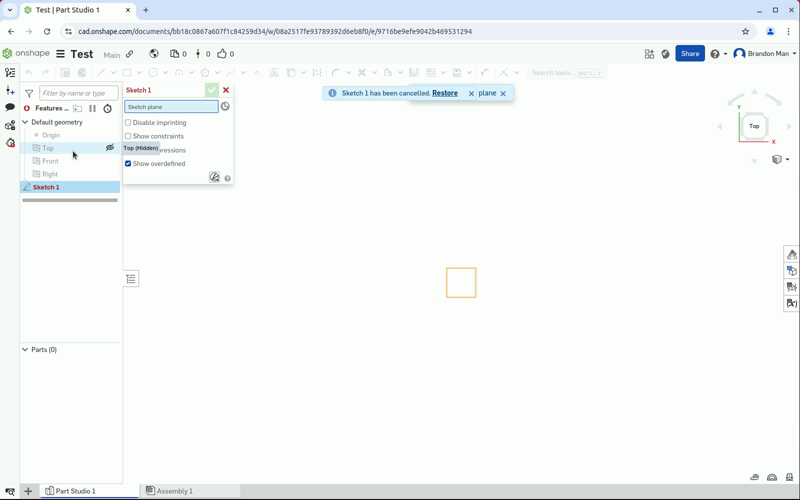
click(73, 150)
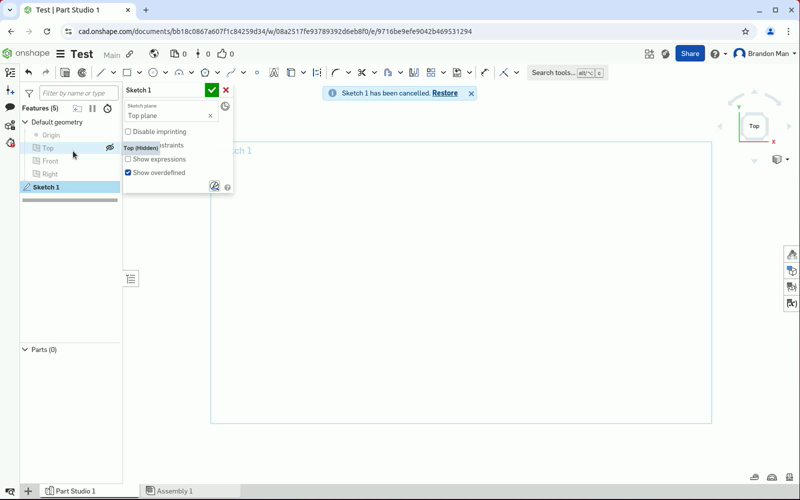
mouse_move(73, 352)
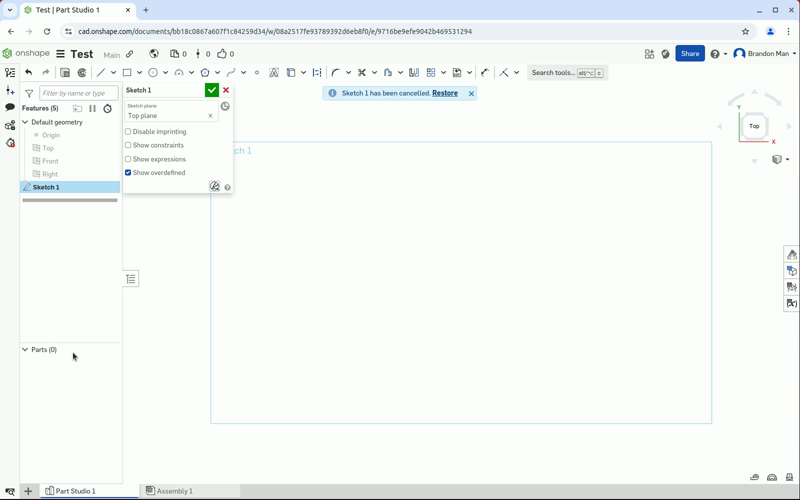
key(y)
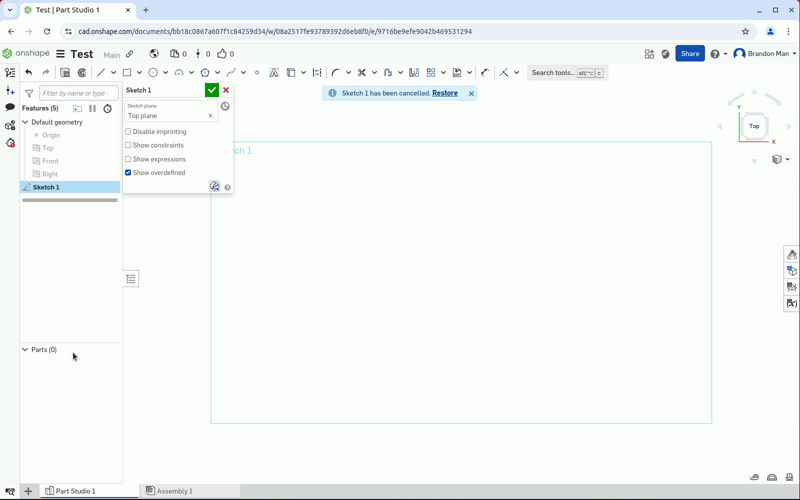
key(c)
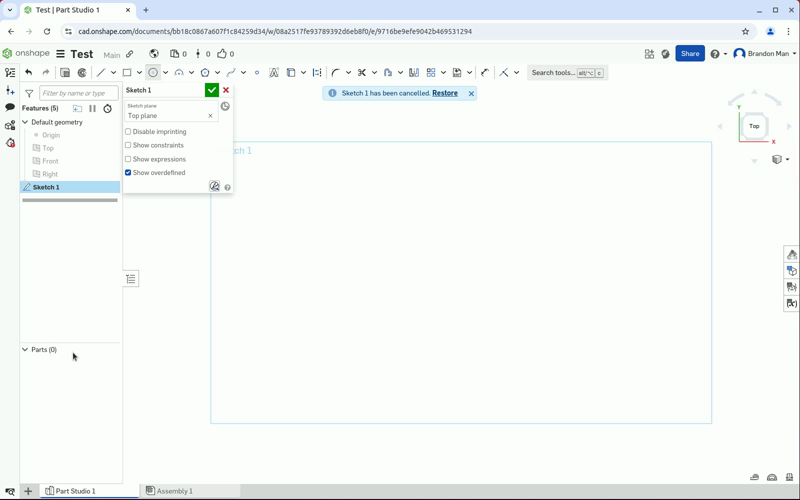
key_down(shift)
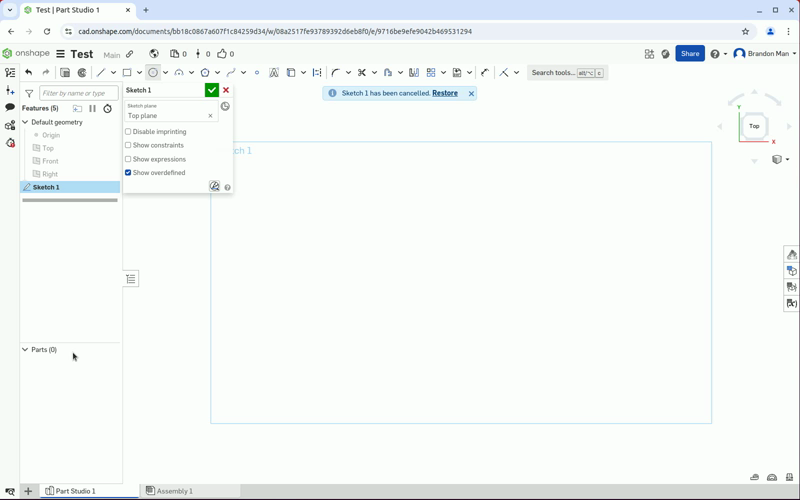
mouse_move(461, 282)
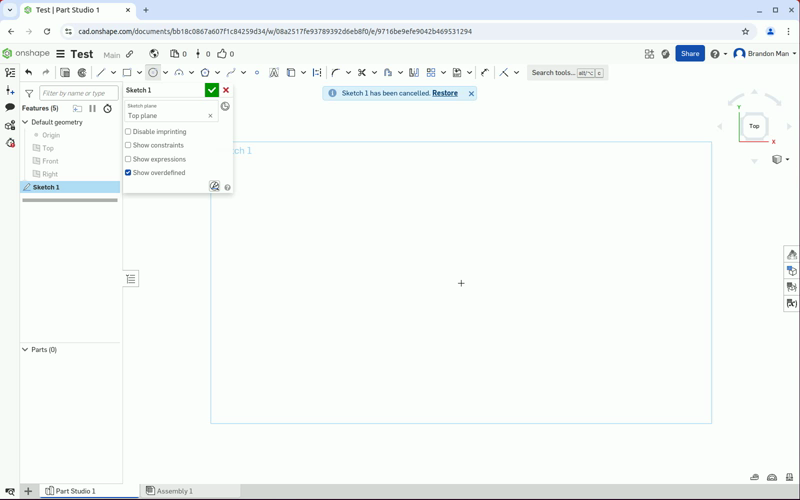
click(461, 282)
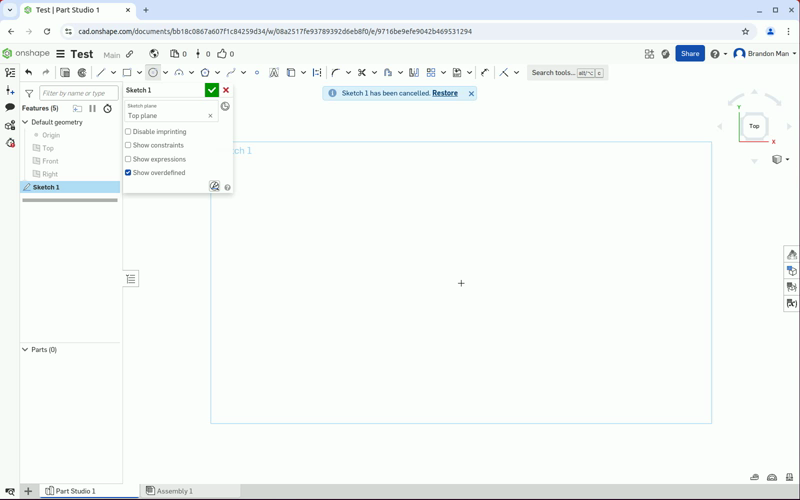
key_up(shift)
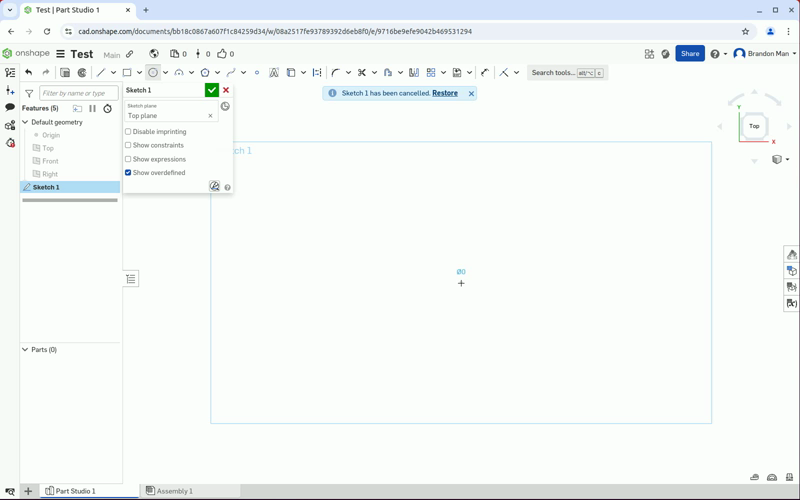
mouse_move(474, 282)
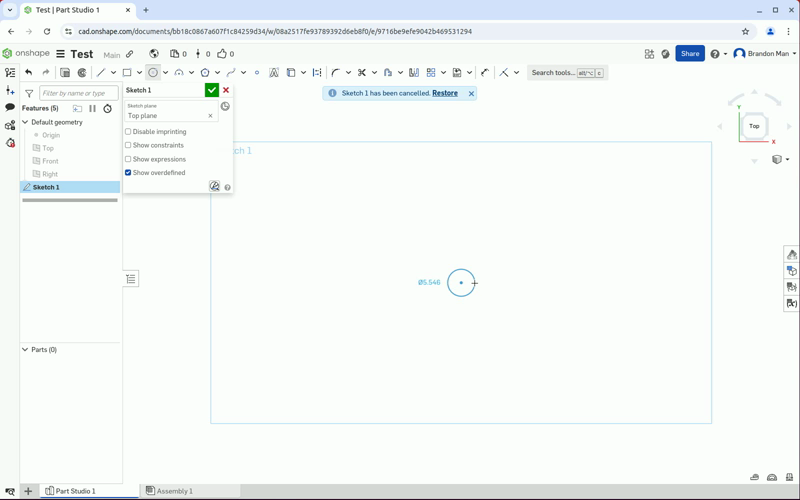
click(474, 282)
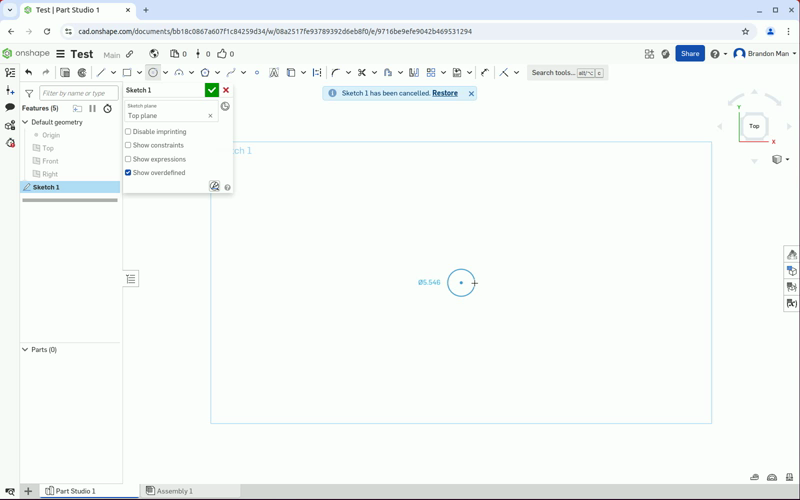
key(esc)
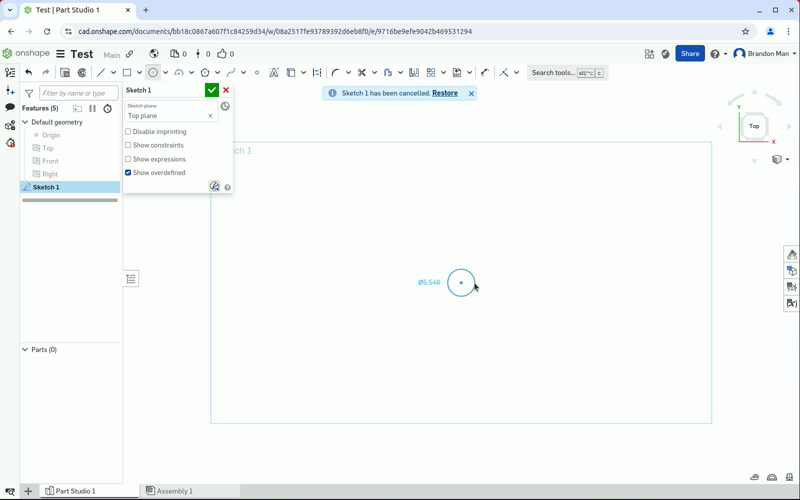
key(c)
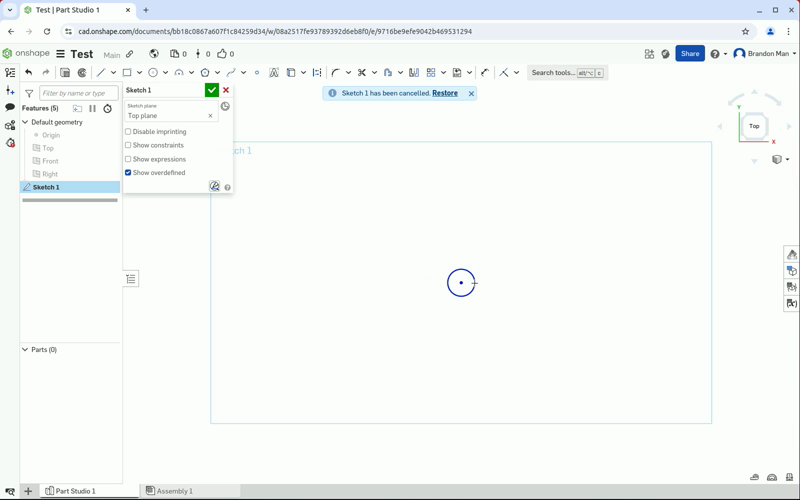
key_down(shift)
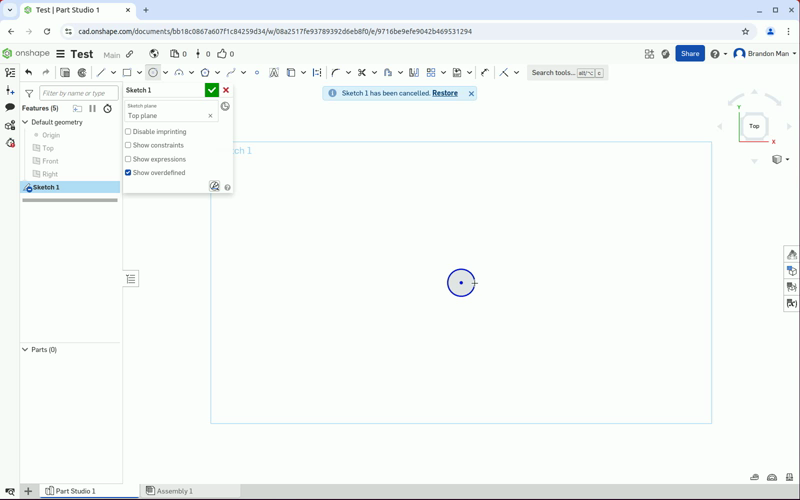
mouse_move(461, 282)
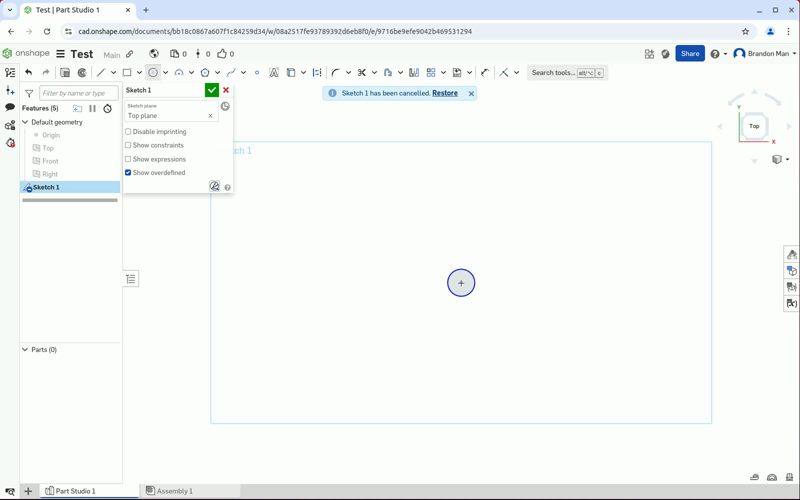
click(461, 282)
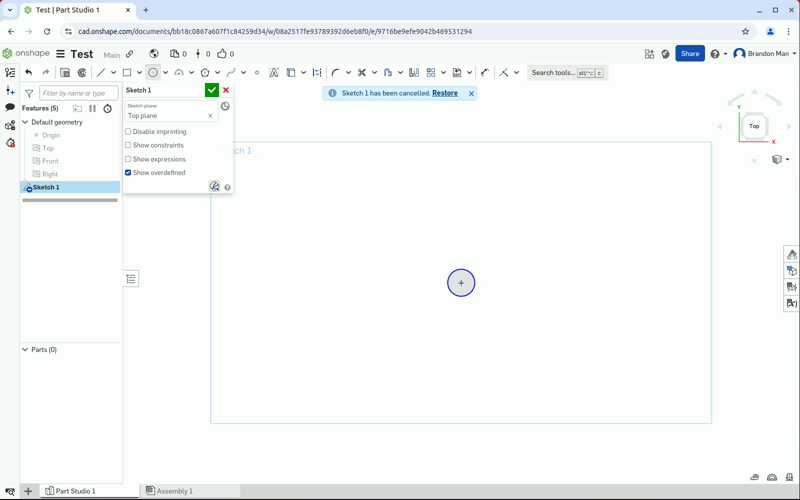
key_up(shift)
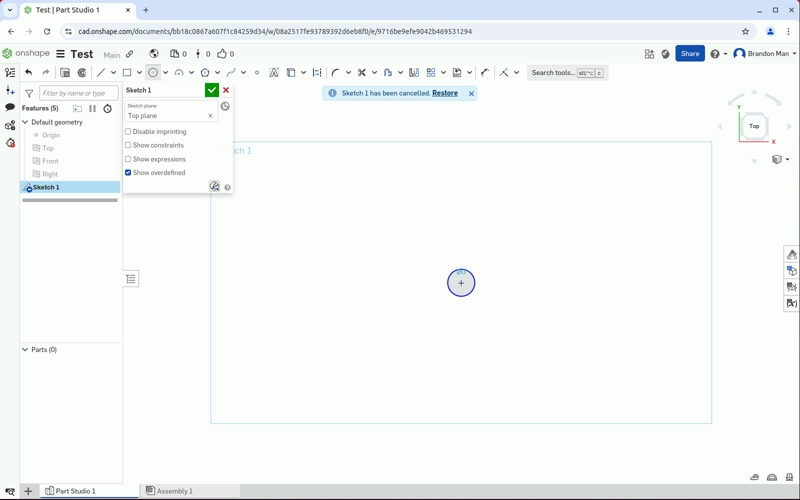
mouse_move(473, 282)
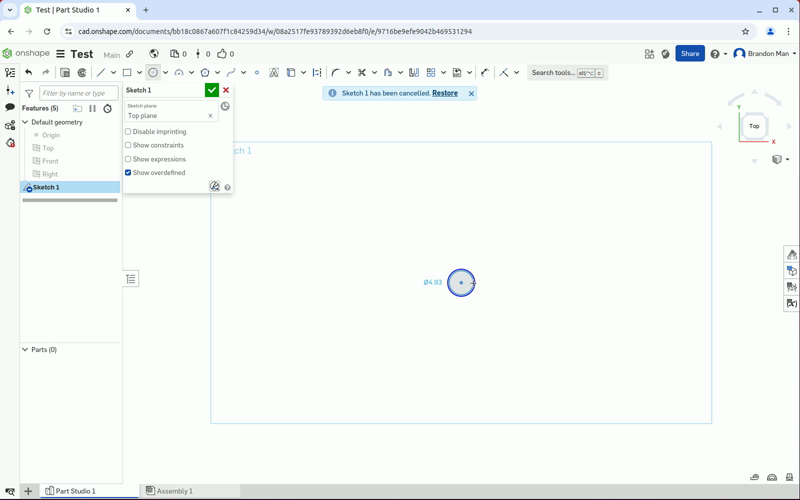
scroll(6)
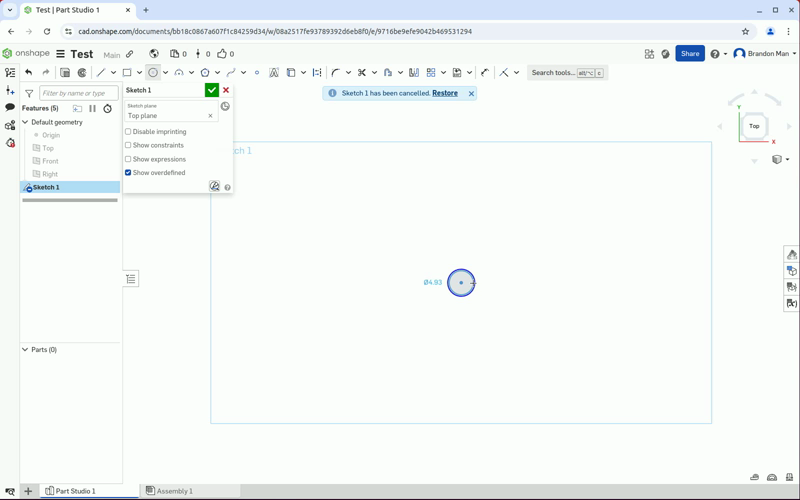
scroll(6)
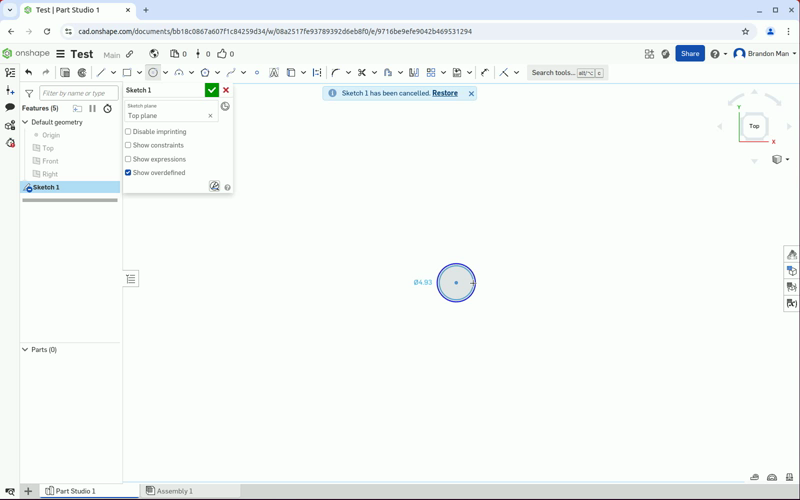
scroll(6)
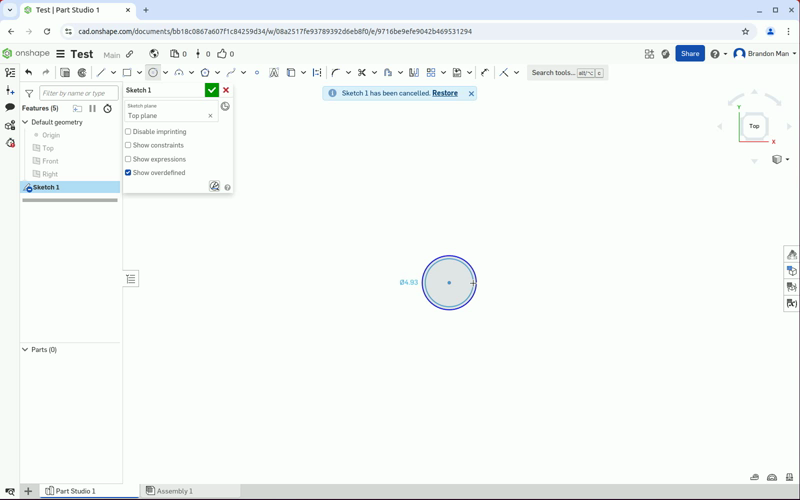
scroll(6)
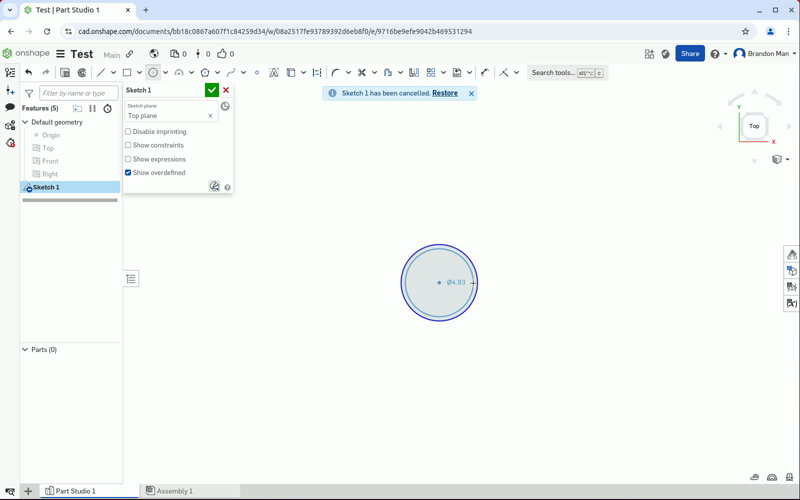
scroll(6)
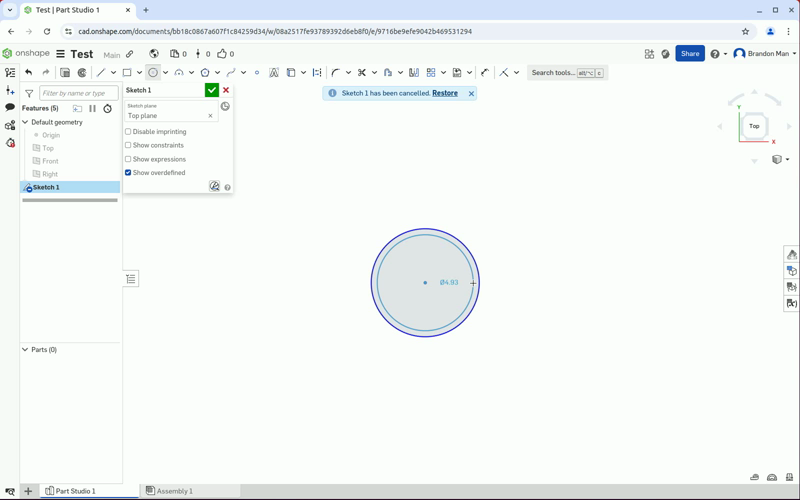
scroll(6)
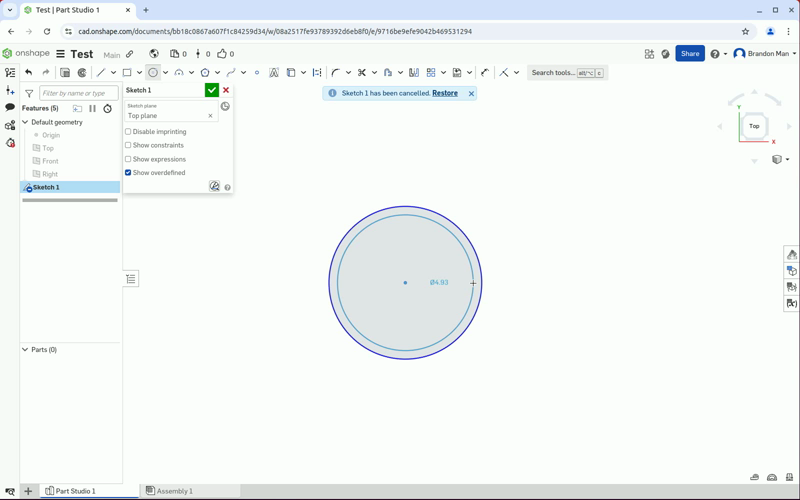
scroll(6)
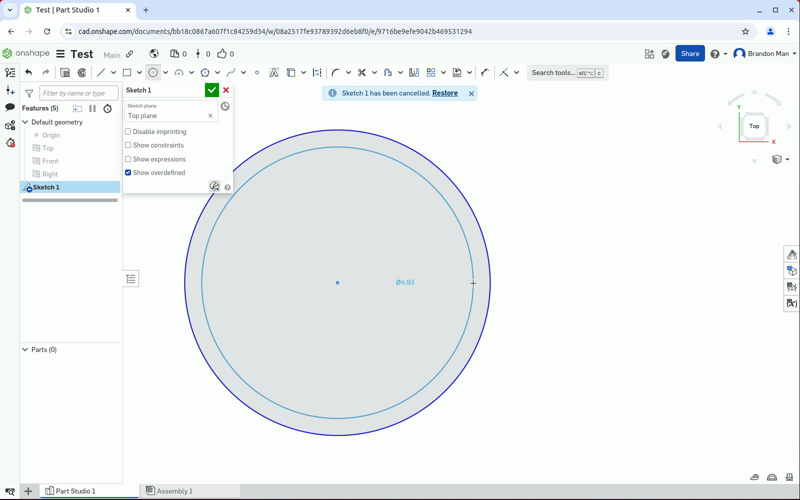
click(473, 282)
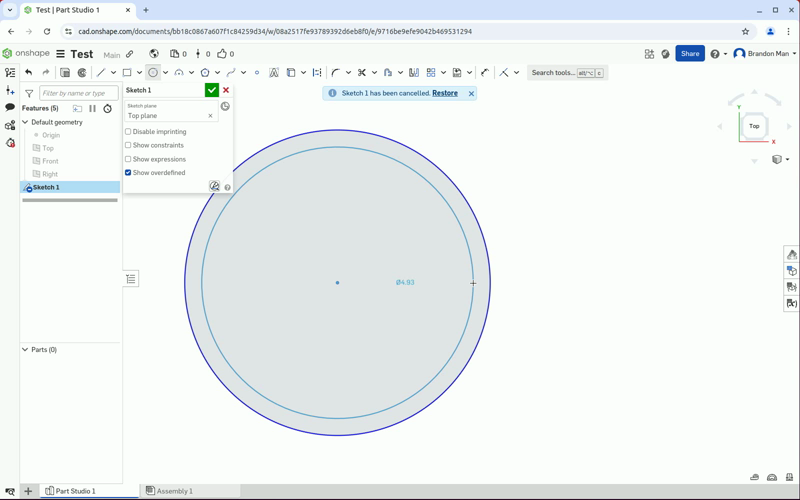
scroll(-6)
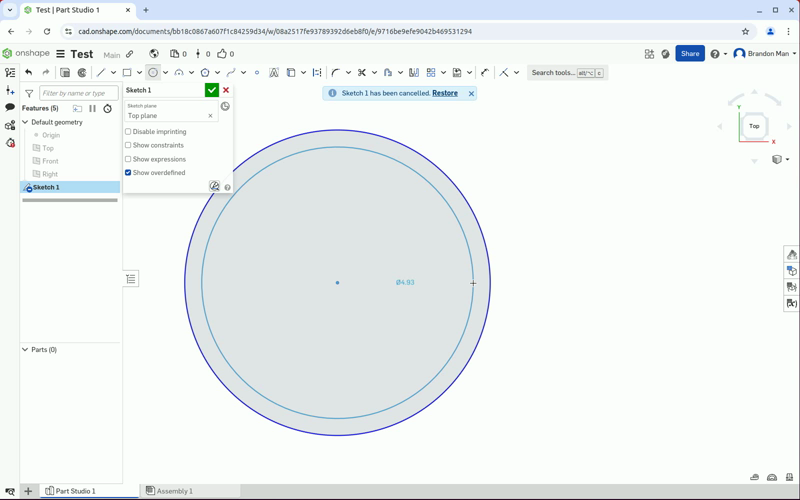
scroll(-6)
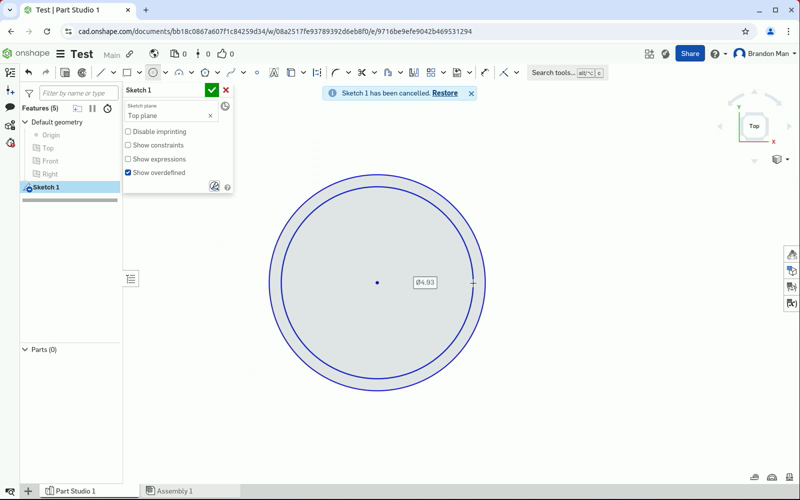
scroll(-6)
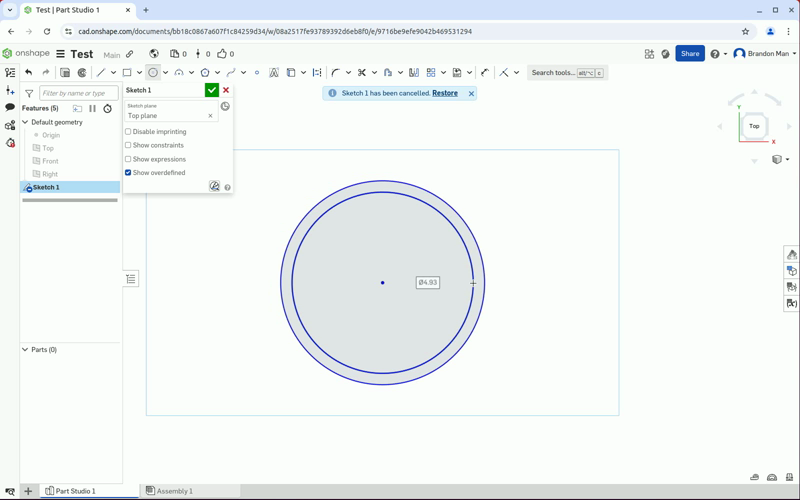
scroll(-6)
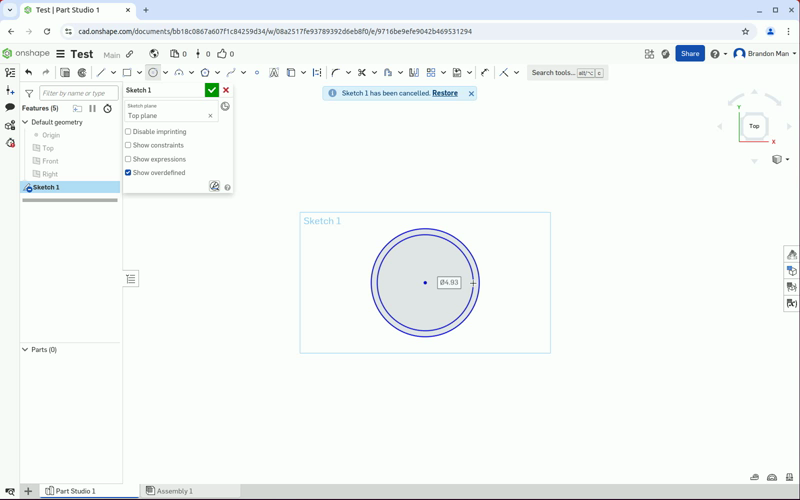
scroll(-6)
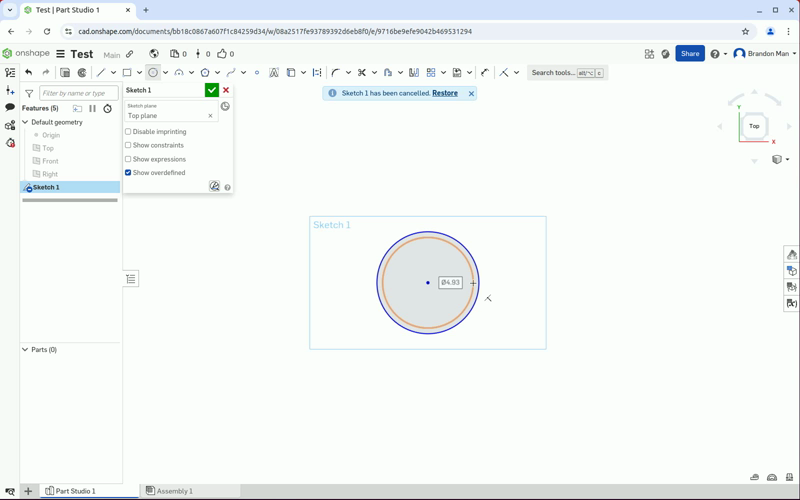
scroll(-6)
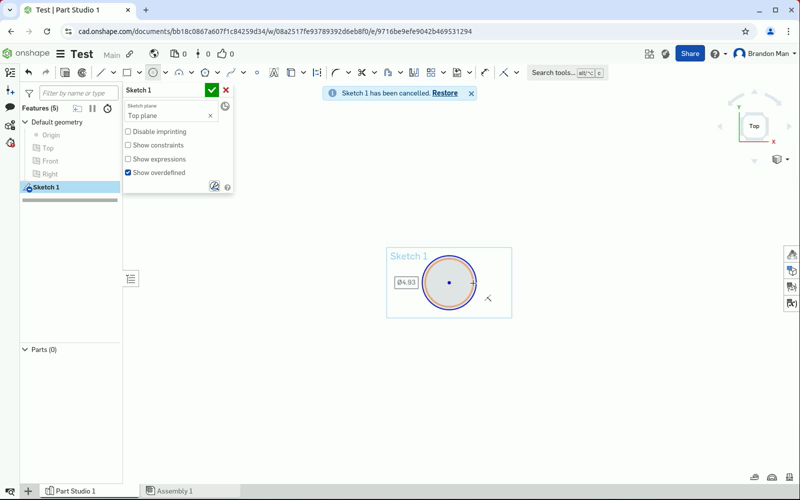
scroll(-6)
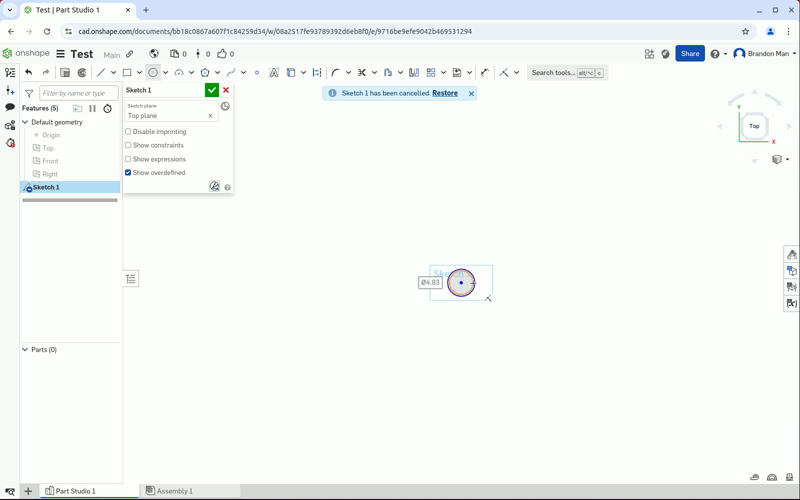
key(esc)
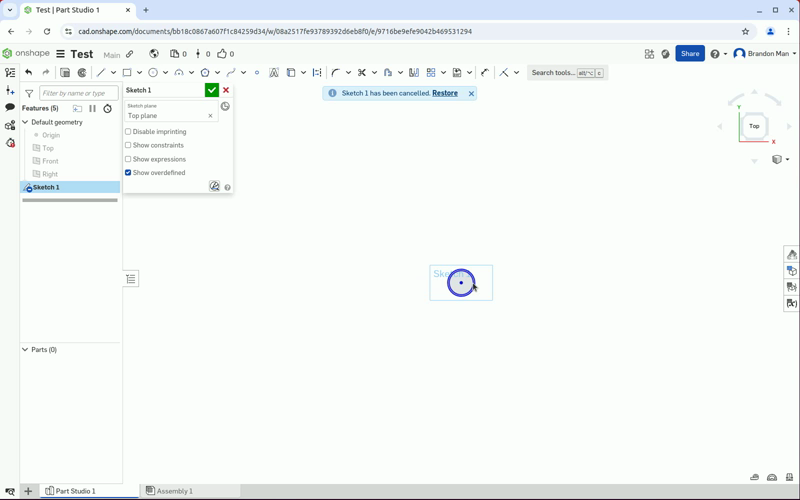
mouse_move(452, 292)
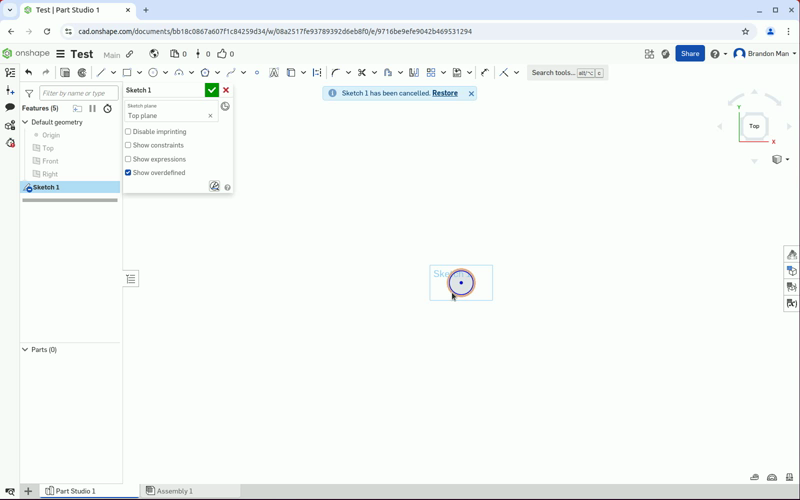
scroll(6)
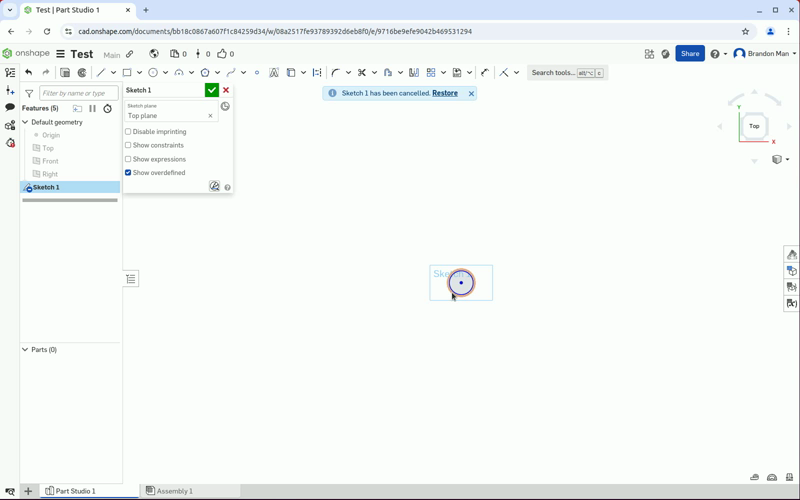
scroll(6)
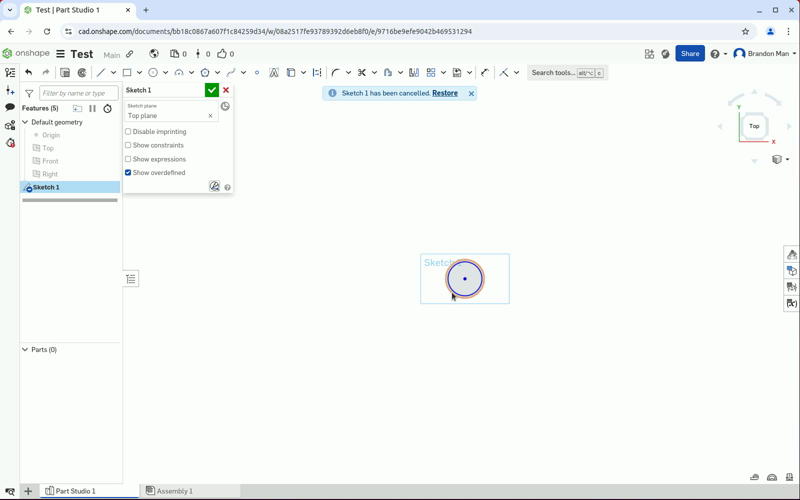
scroll(6)
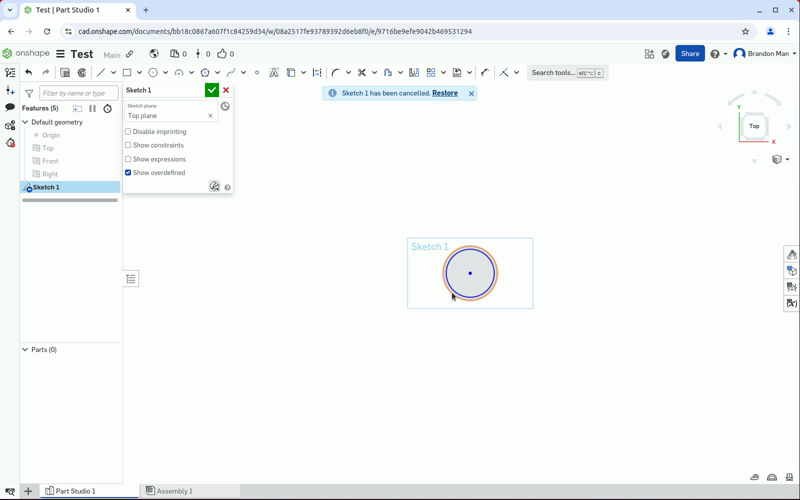
scroll(6)
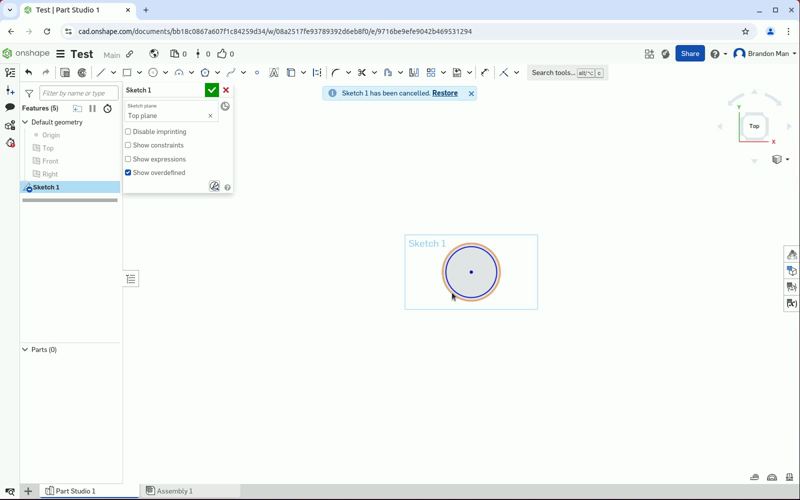
scroll(6)
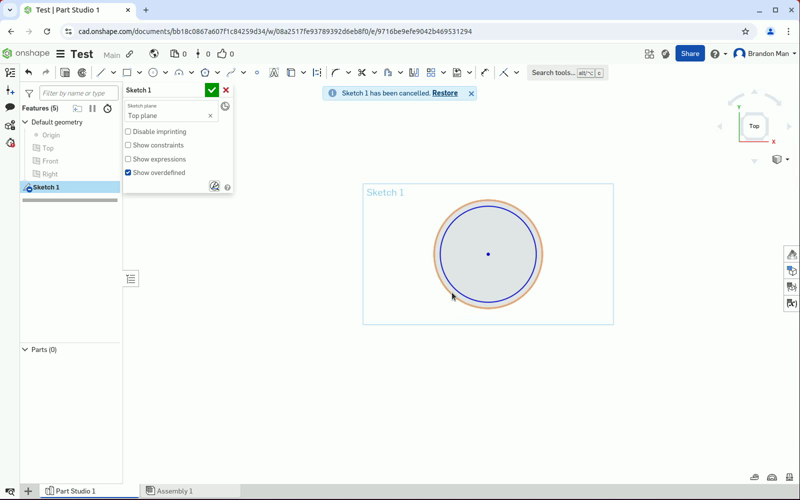
scroll(6)
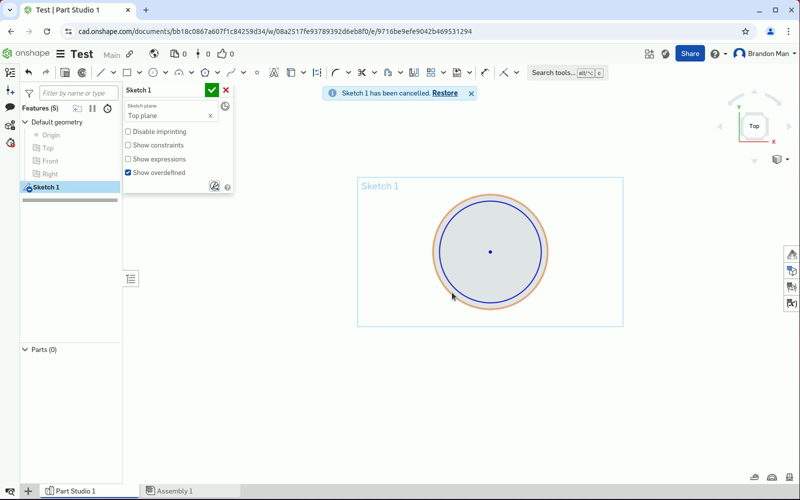
scroll(6)
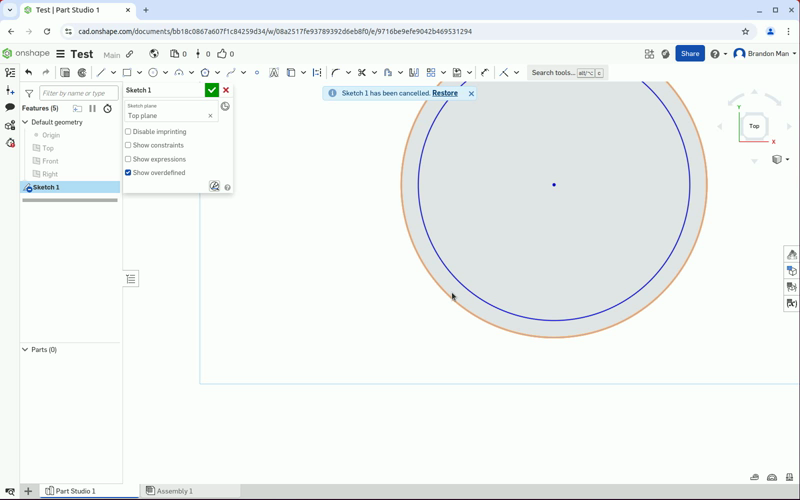
click(452, 292)
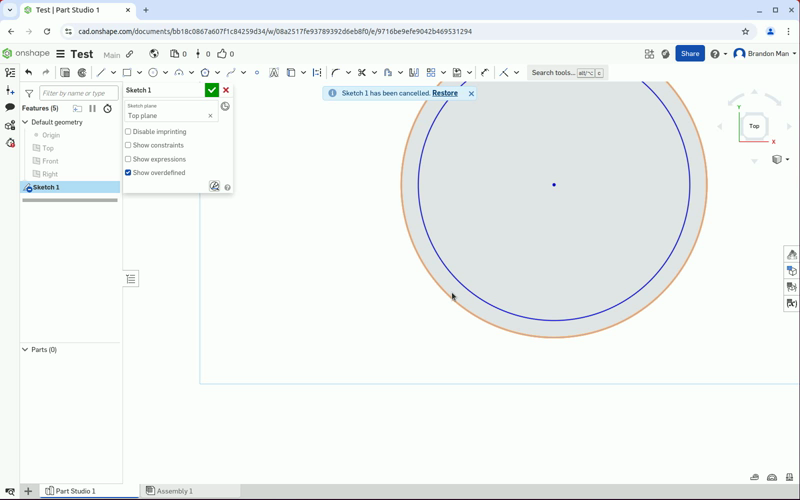
scroll(-6)
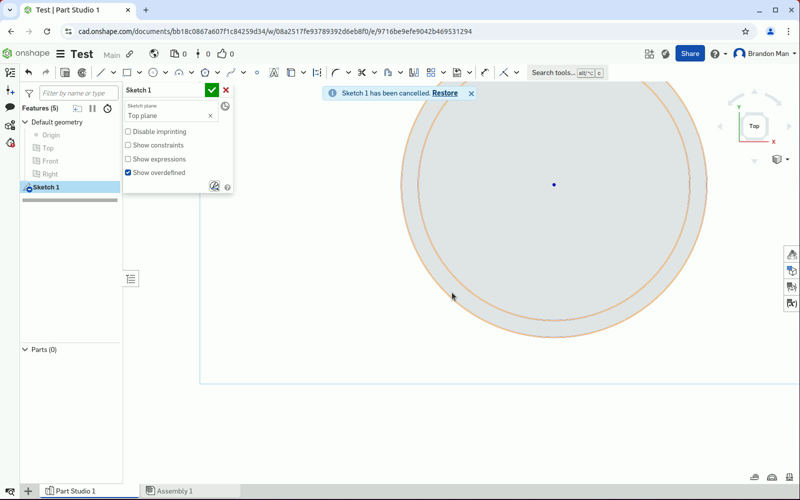
scroll(-6)
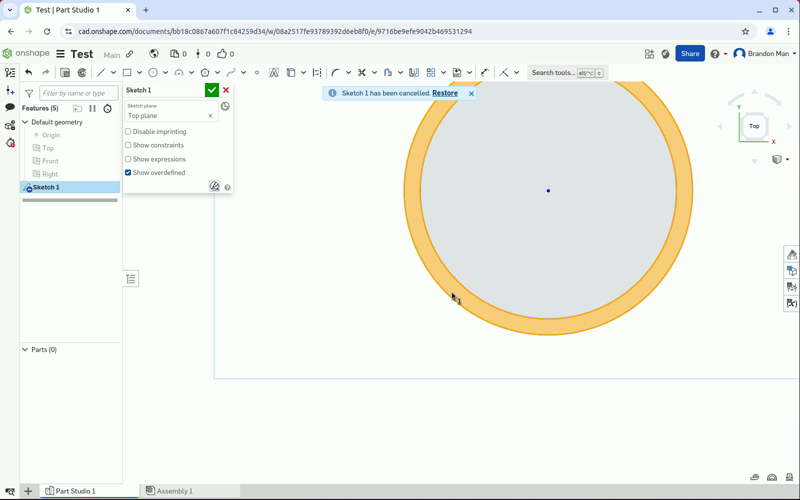
scroll(-6)
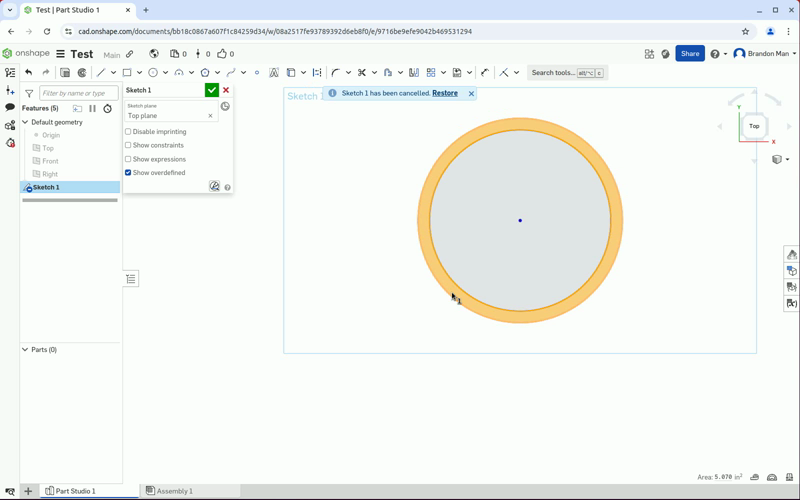
scroll(-6)
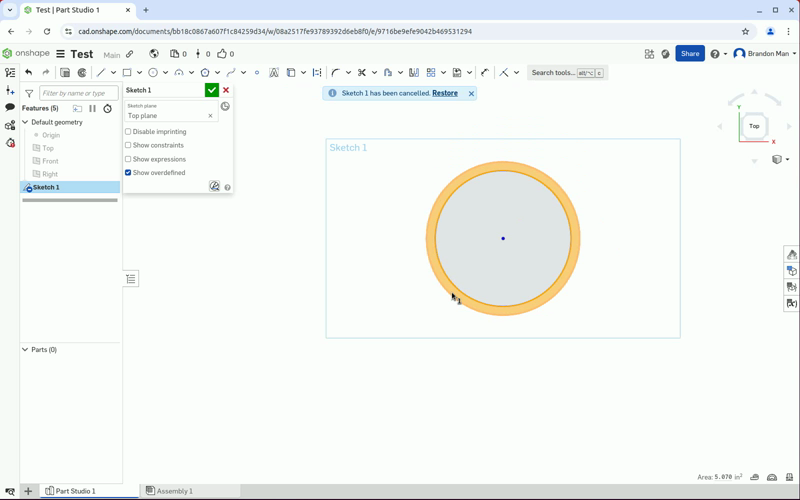
scroll(-6)
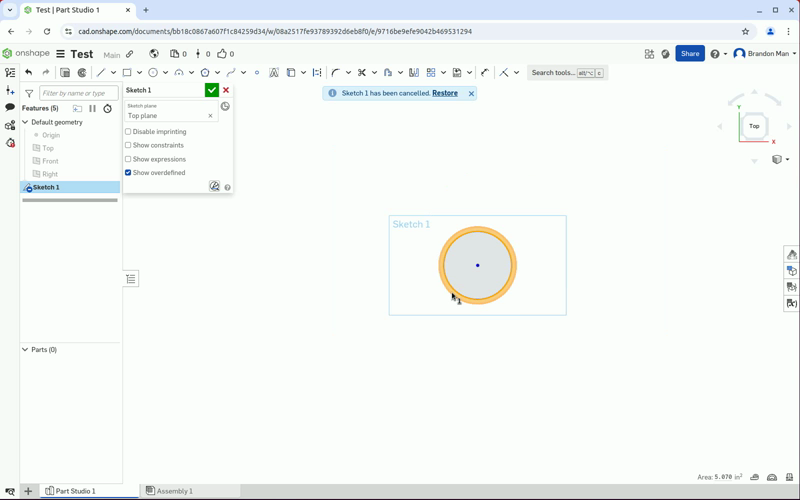
scroll(-6)
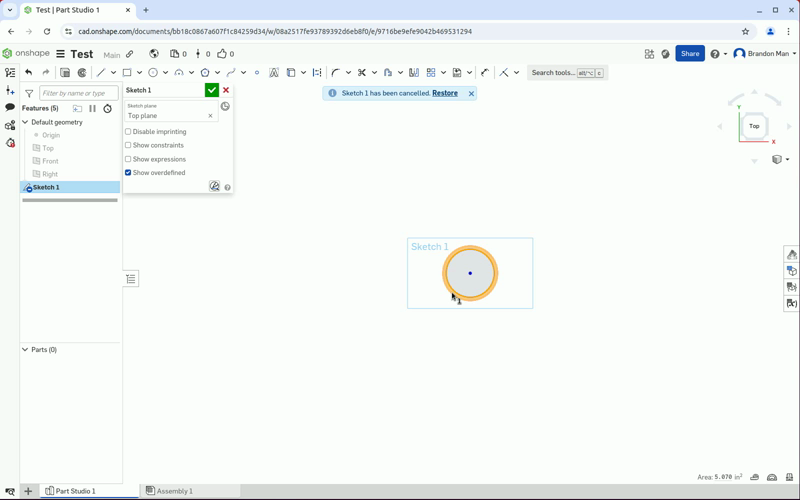
scroll(-6)
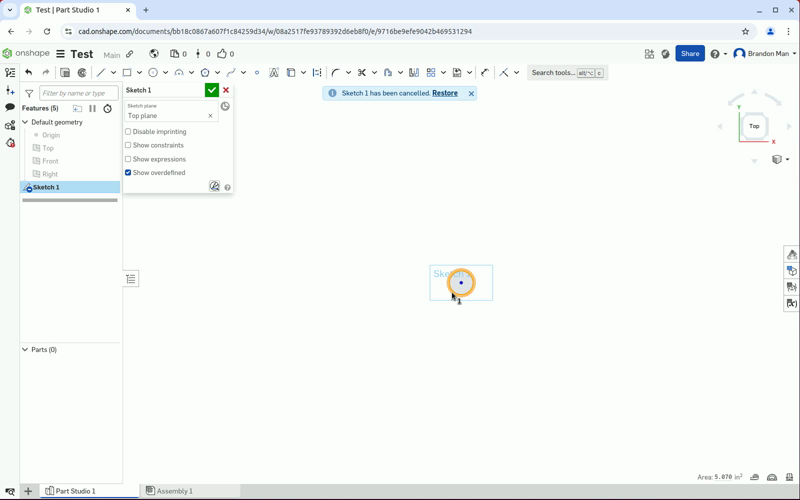
mouse_move(73, 352)
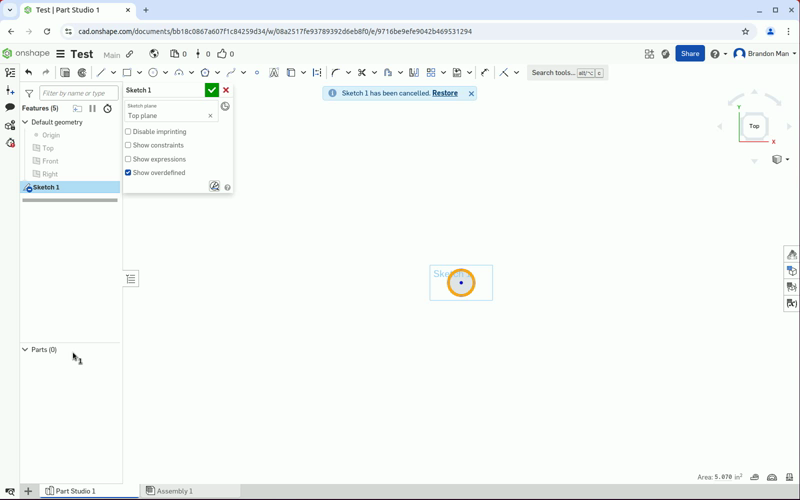
key(shift+y)
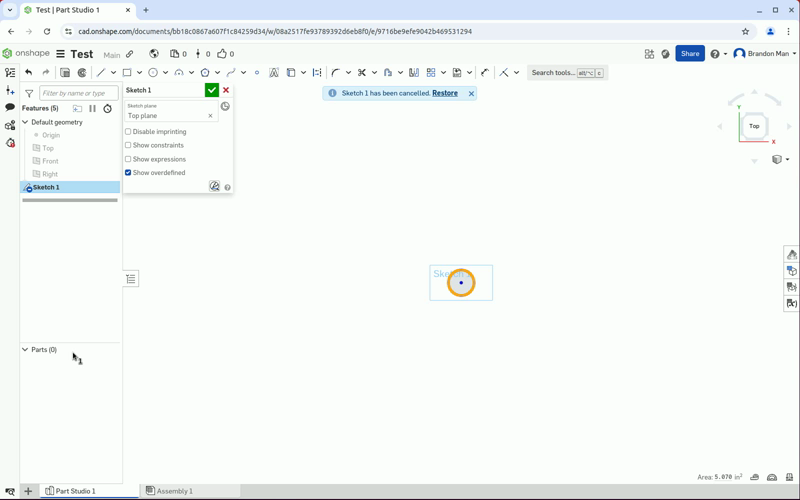
key(shift+e)
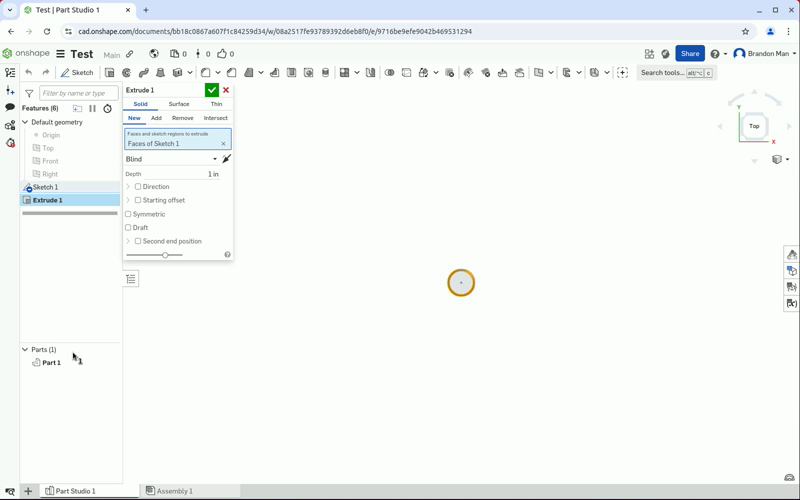
mouse_move(143, 106)
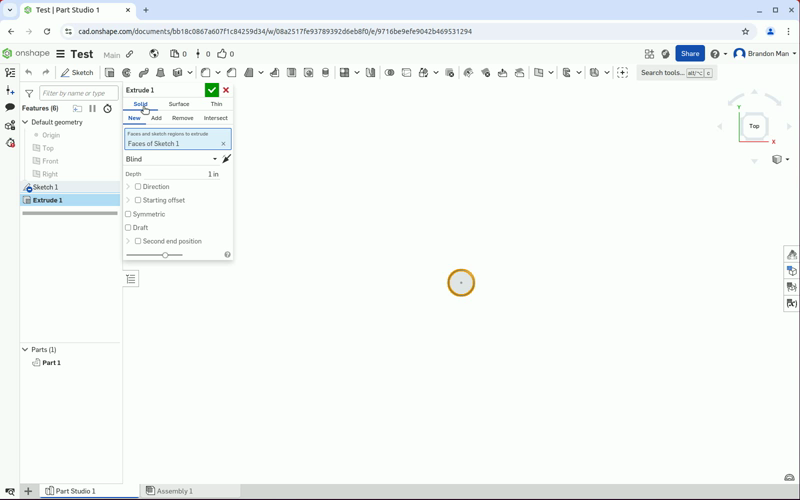
click(143, 106)
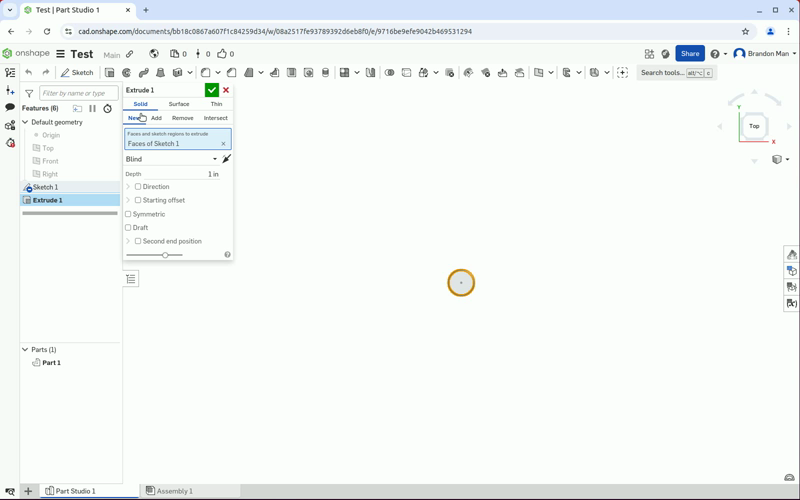
mouse_move(137, 120)
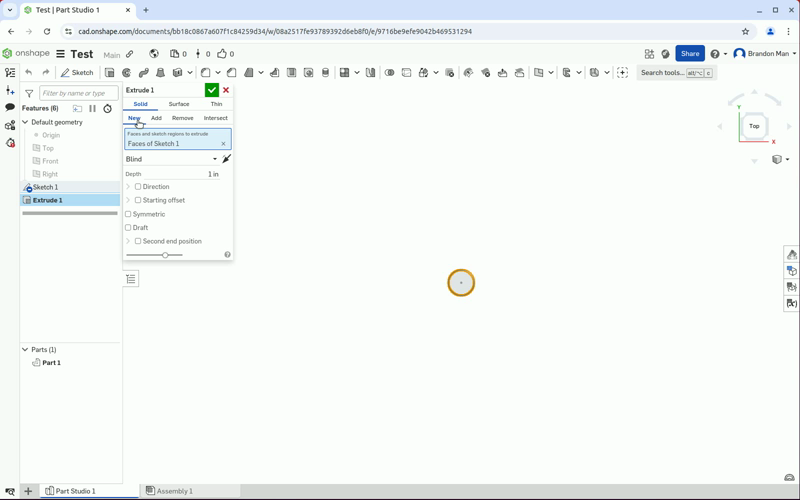
click(137, 120)
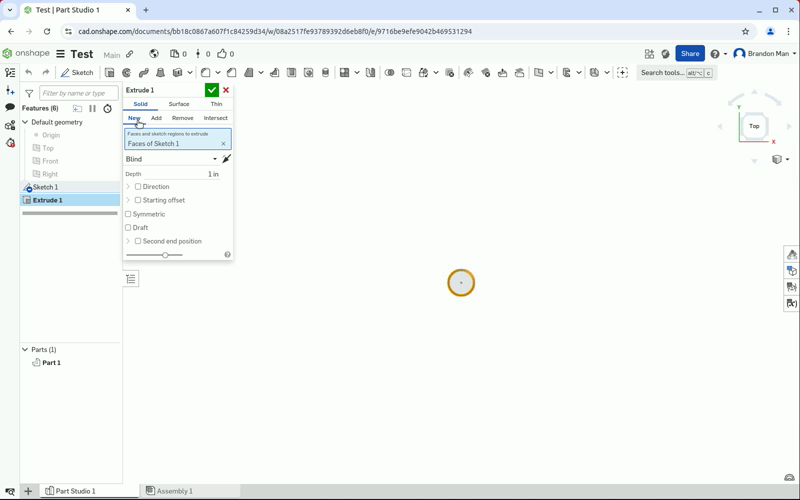
key(tab, 4)
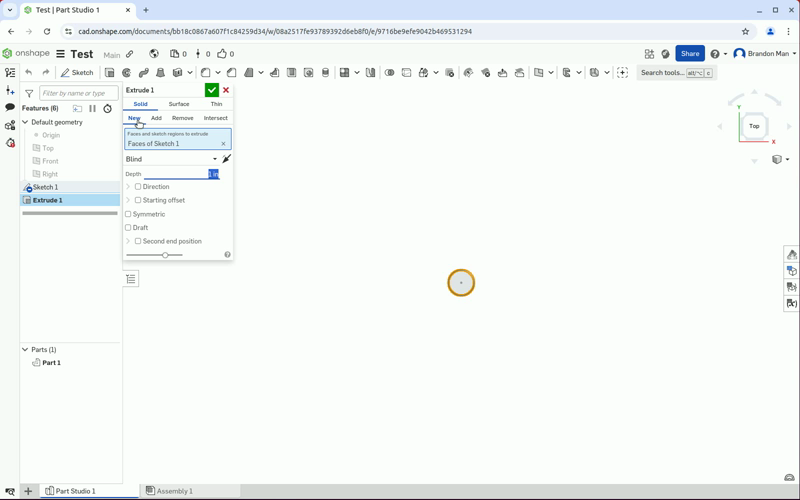
text(23.108)
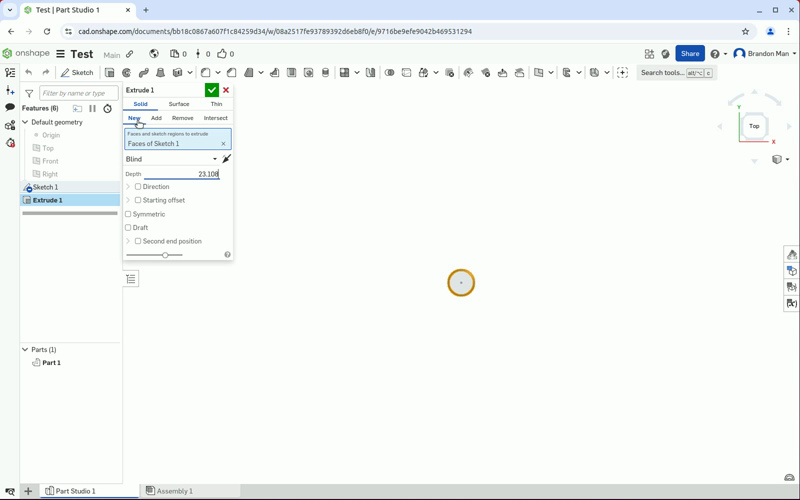
key(enter)
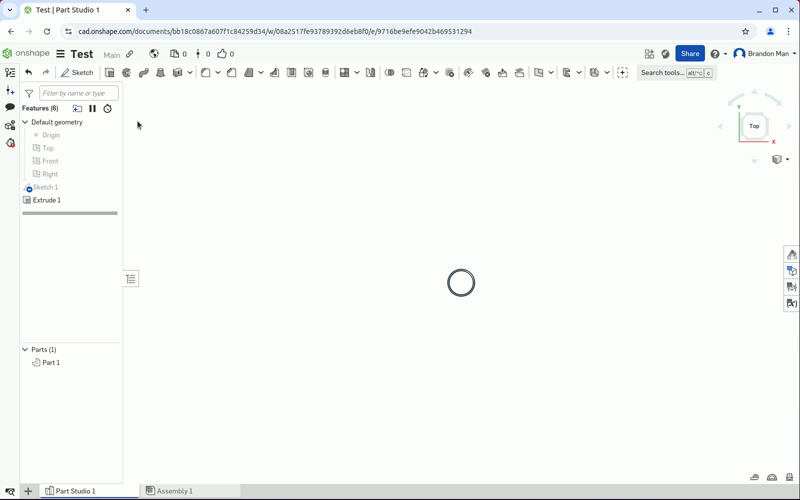
key(shift+h)
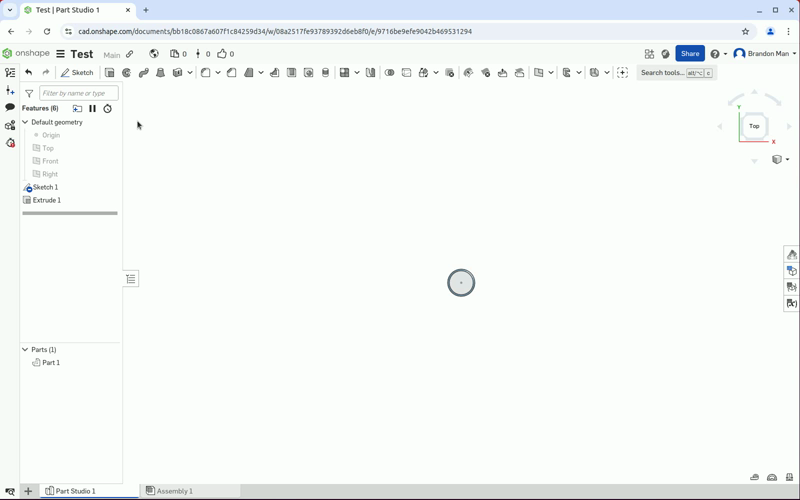
key(shift+h)
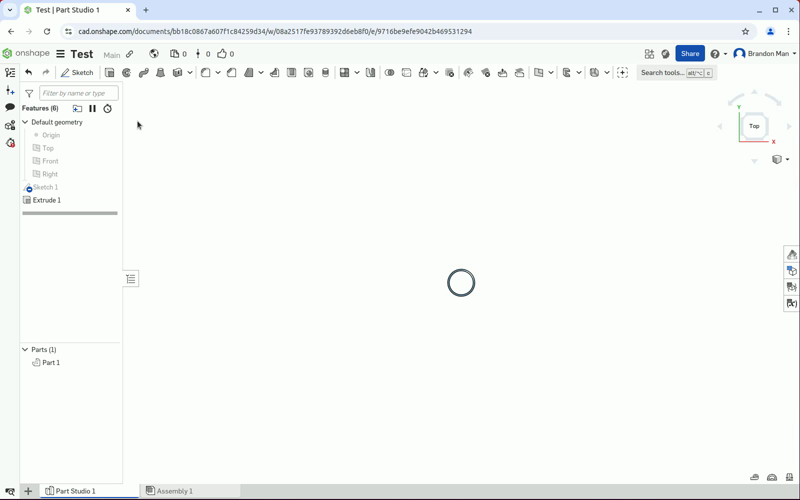
mouse_move(73, 189)
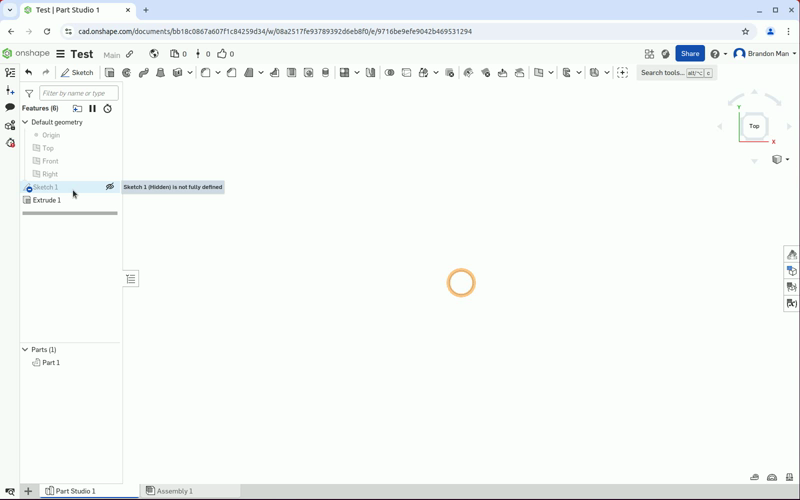
click(73, 189)
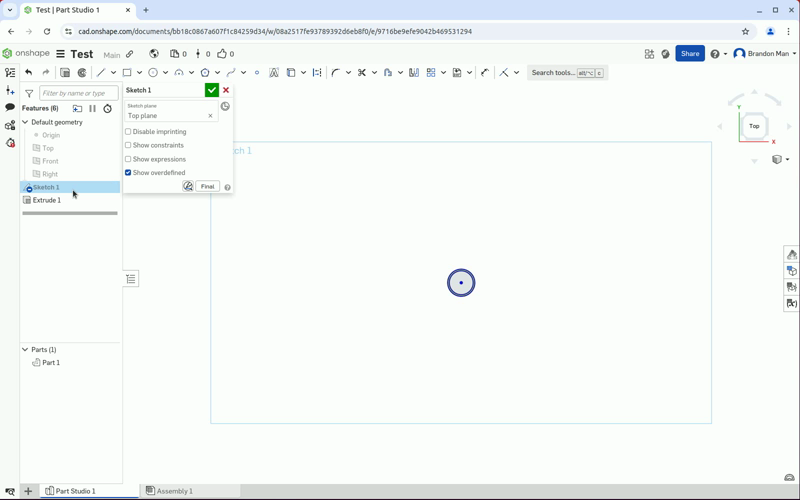
mouse_move(229, 92)
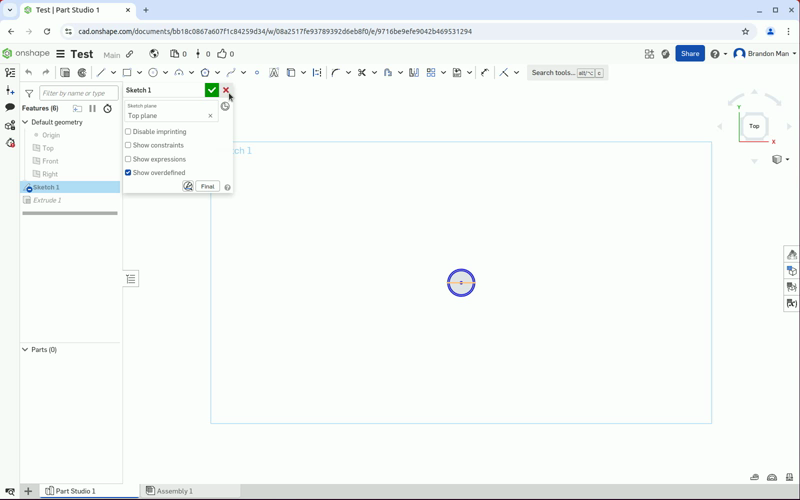
click(229, 92)
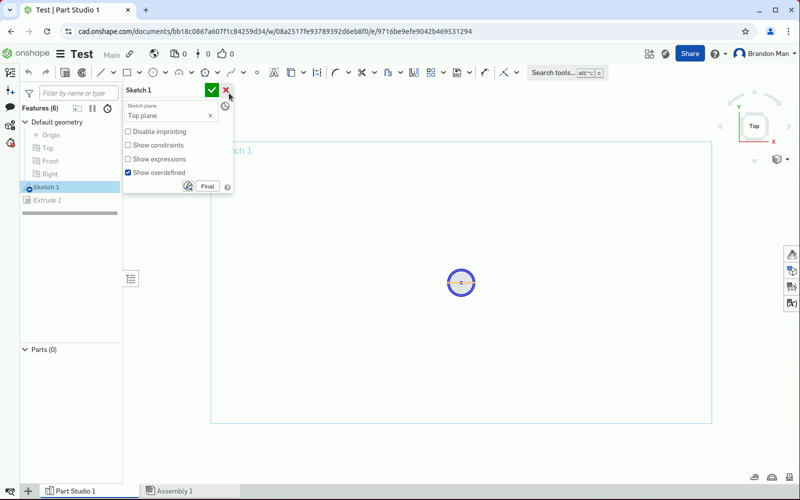
key(shift+s)
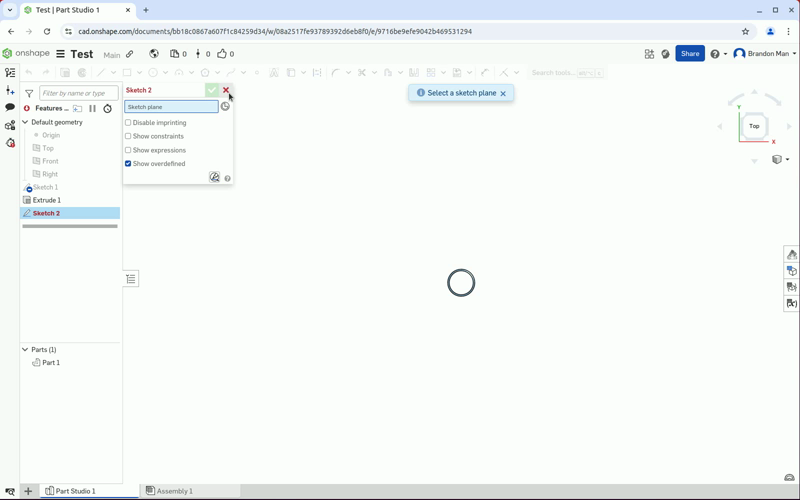
mouse_move(73, 150)
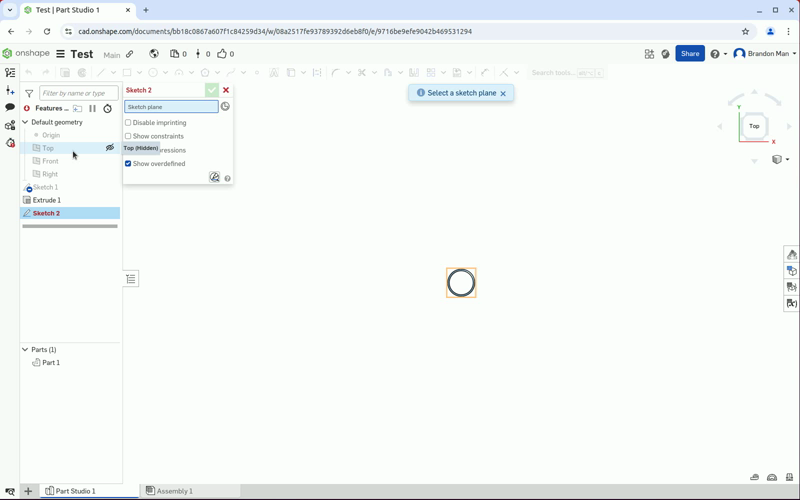
click(73, 150)
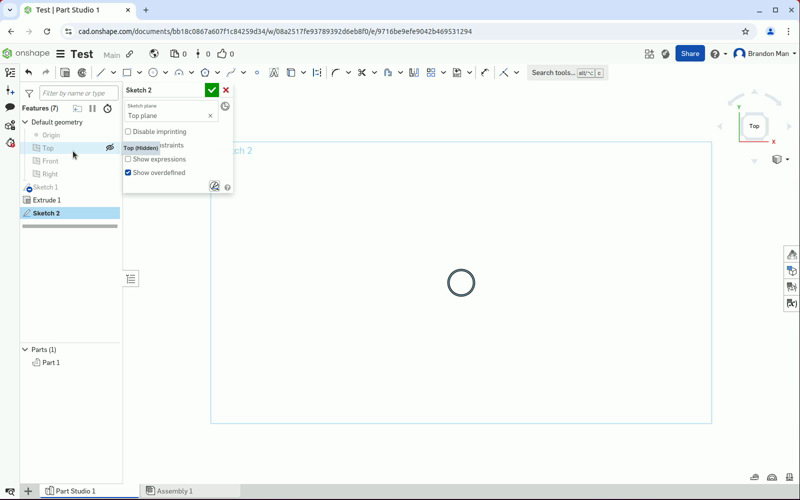
mouse_move(73, 352)
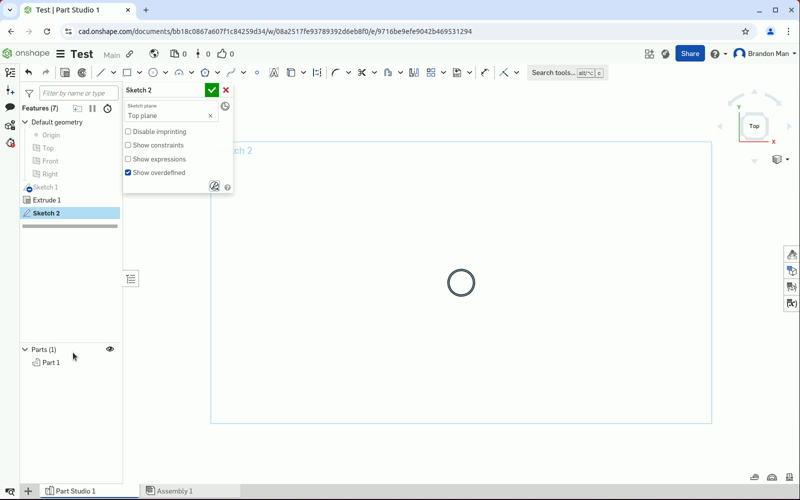
key(y)
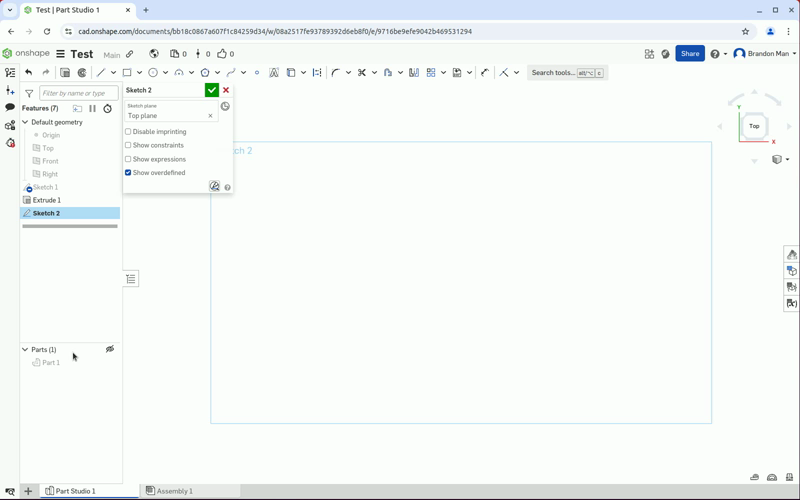
key(c)
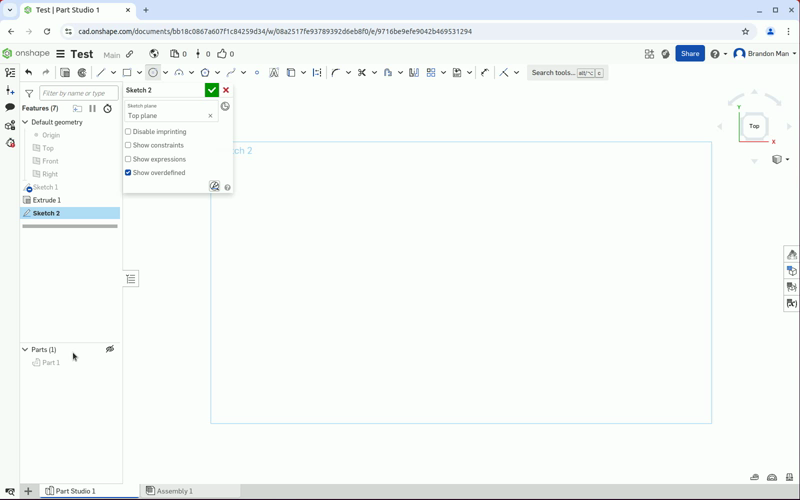
key_down(shift)
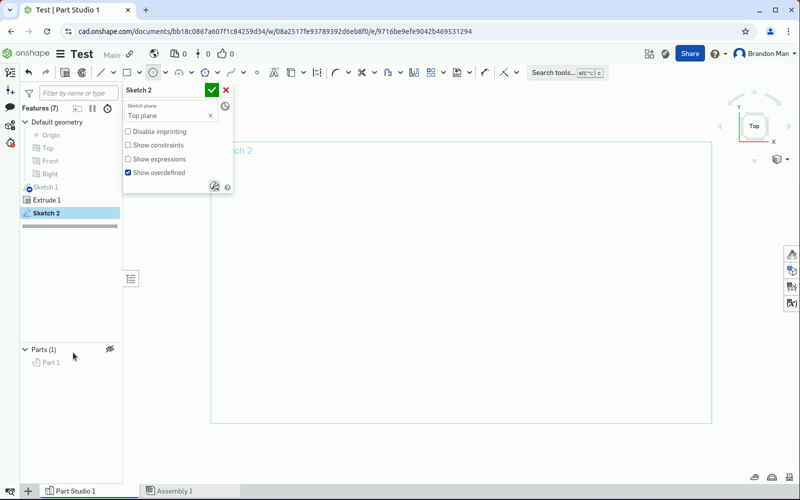
mouse_move(460, 282)
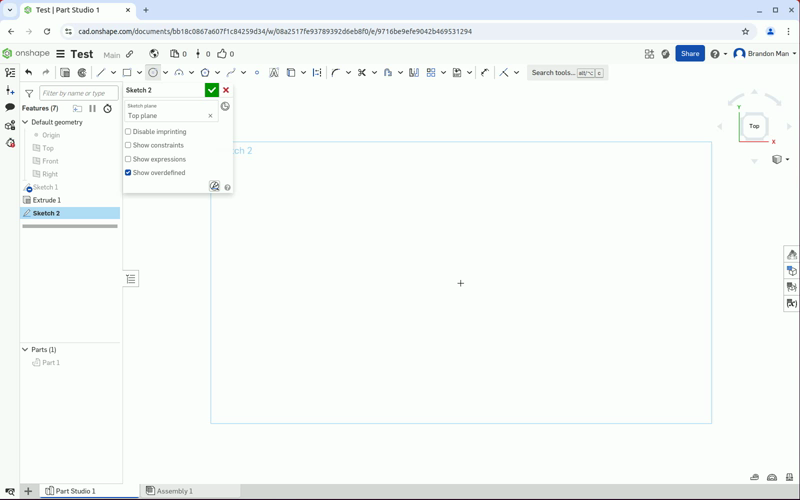
click(460, 282)
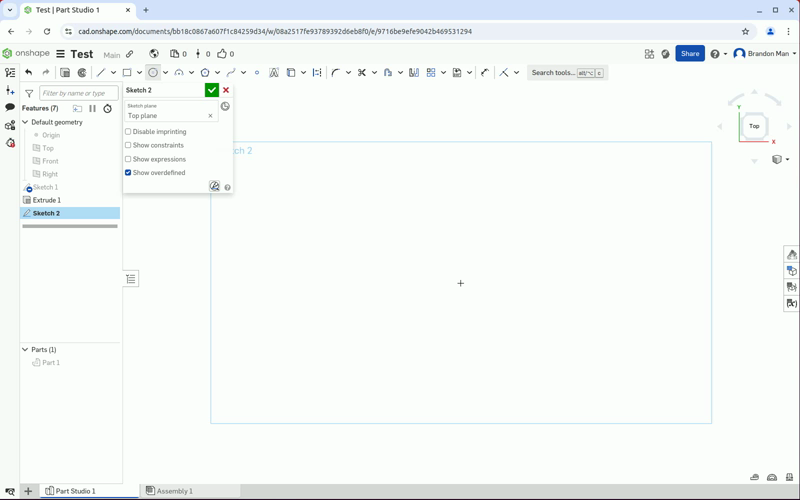
key_up(shift)
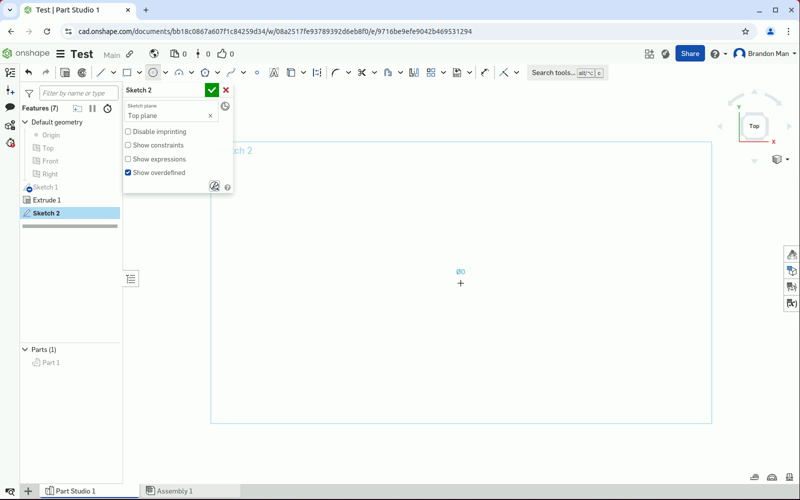
mouse_move(472, 282)
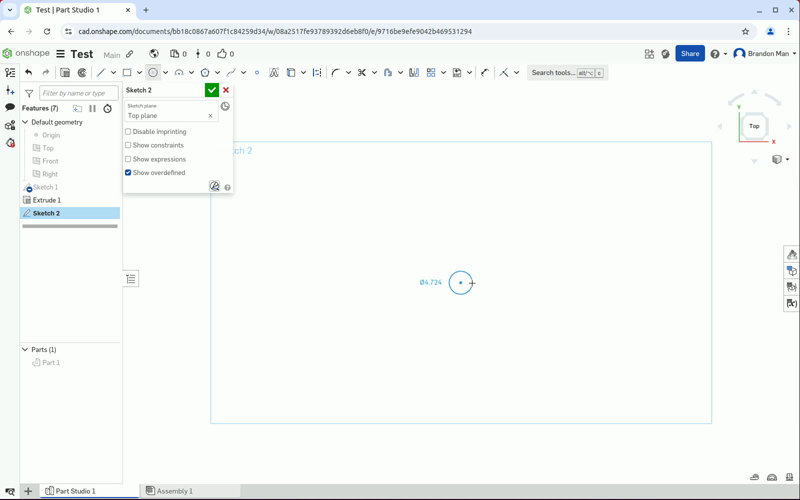
click(472, 282)
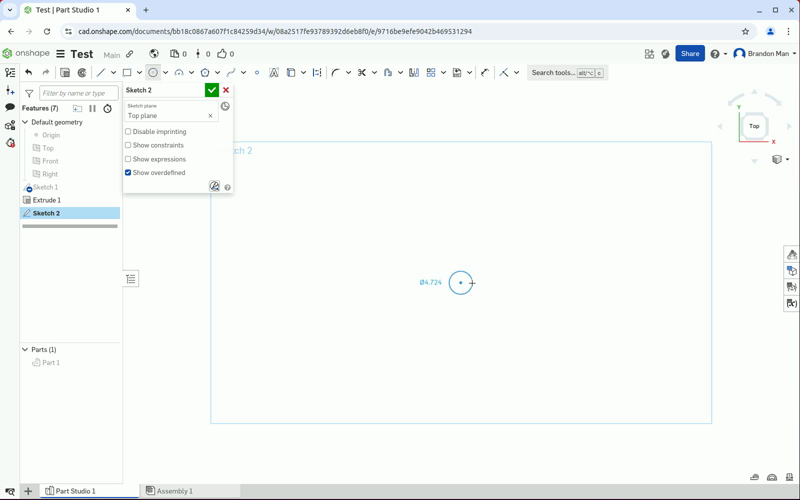
key(esc)
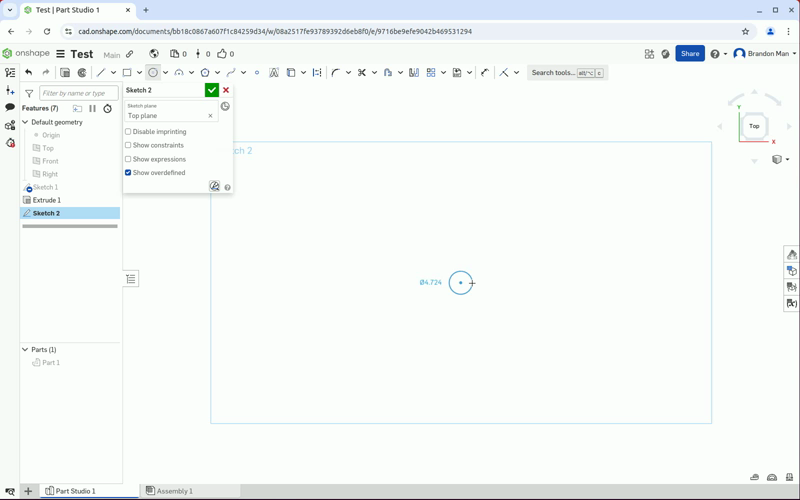
mouse_move(461, 289)
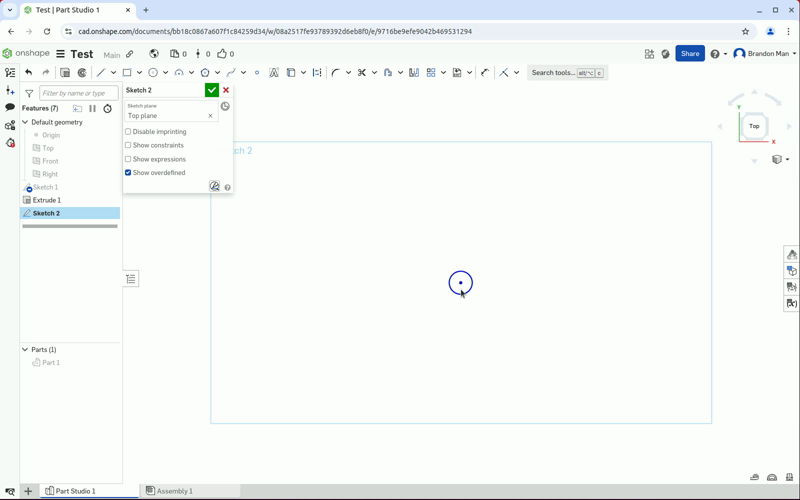
scroll(6)
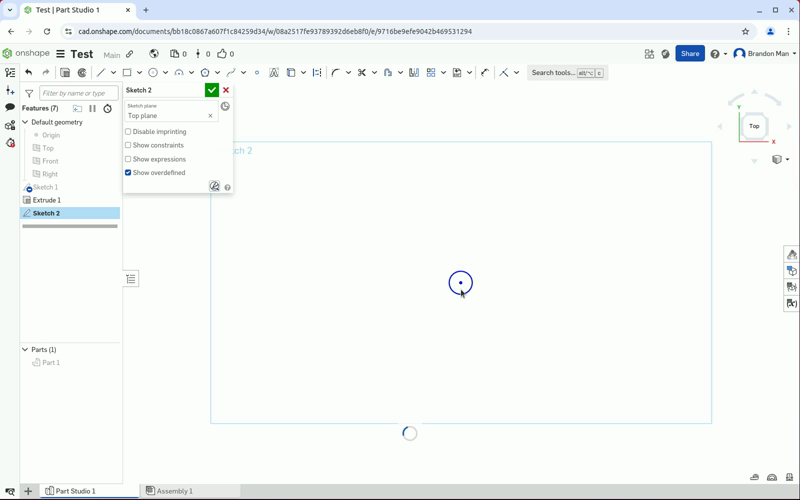
scroll(6)
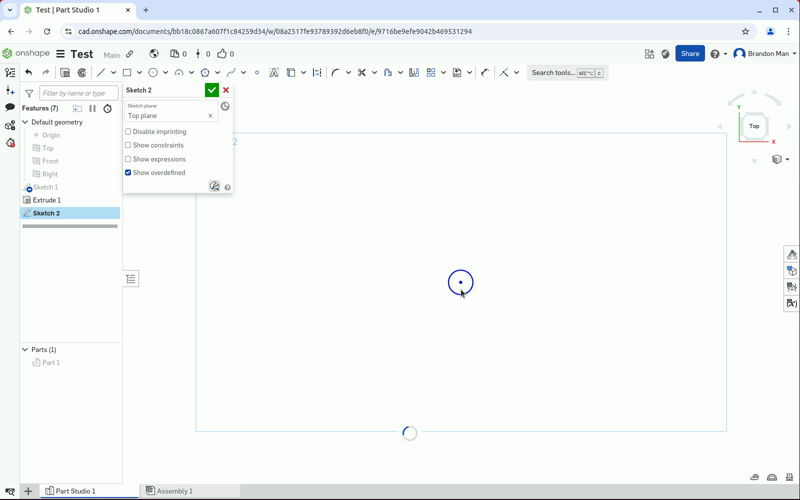
scroll(6)
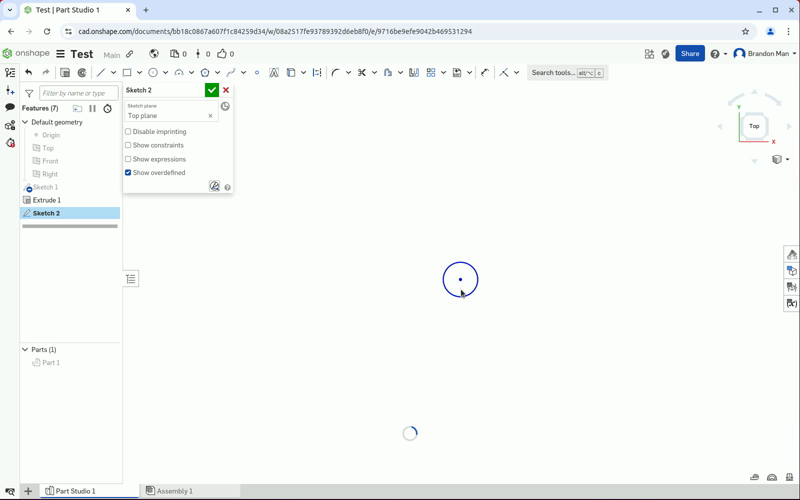
scroll(6)
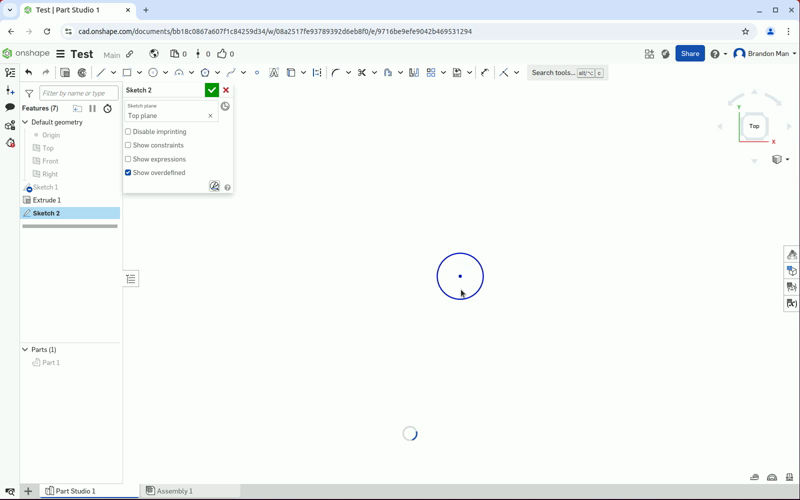
scroll(6)
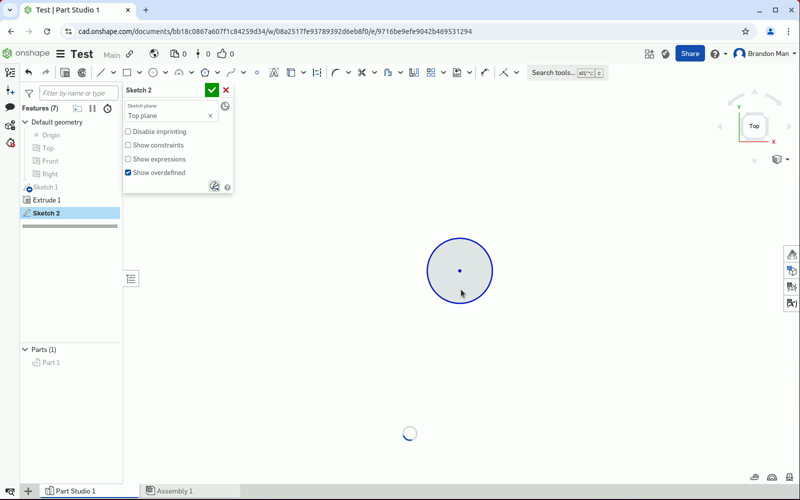
scroll(6)
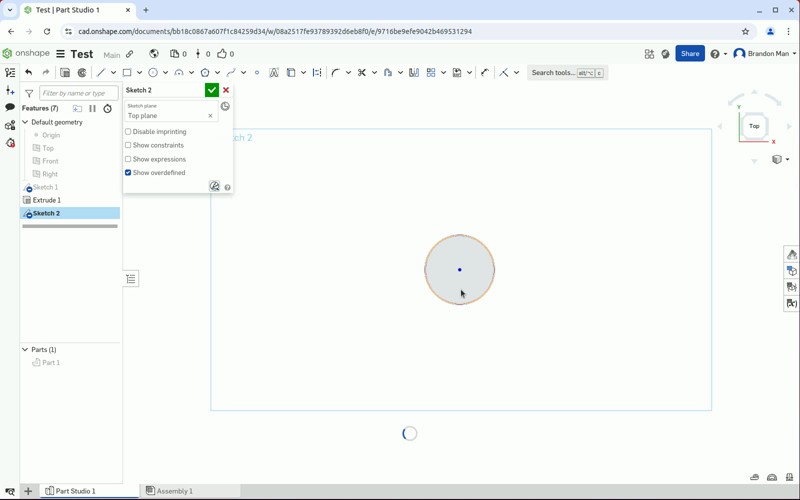
scroll(6)
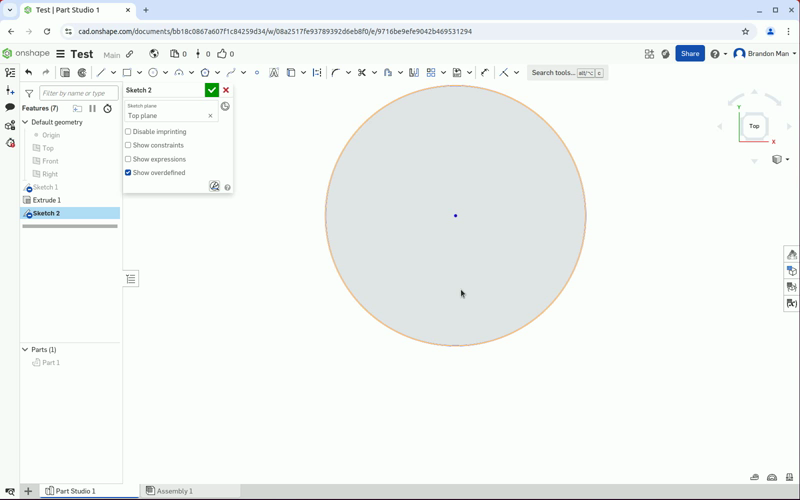
click(461, 289)
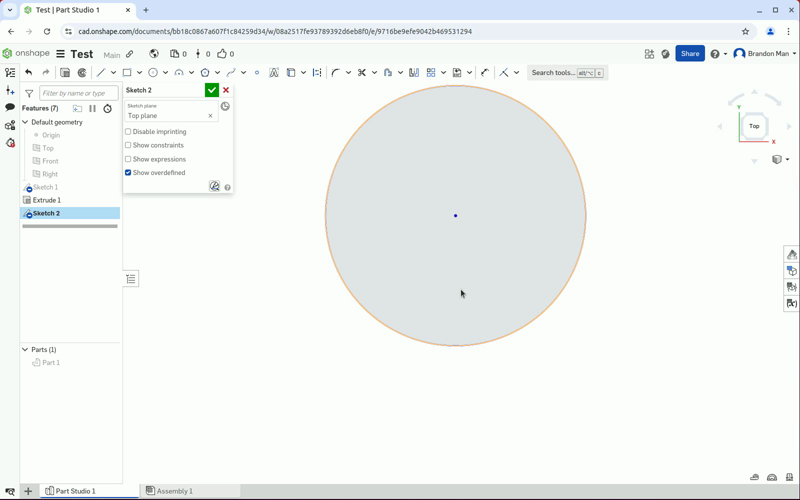
scroll(-6)
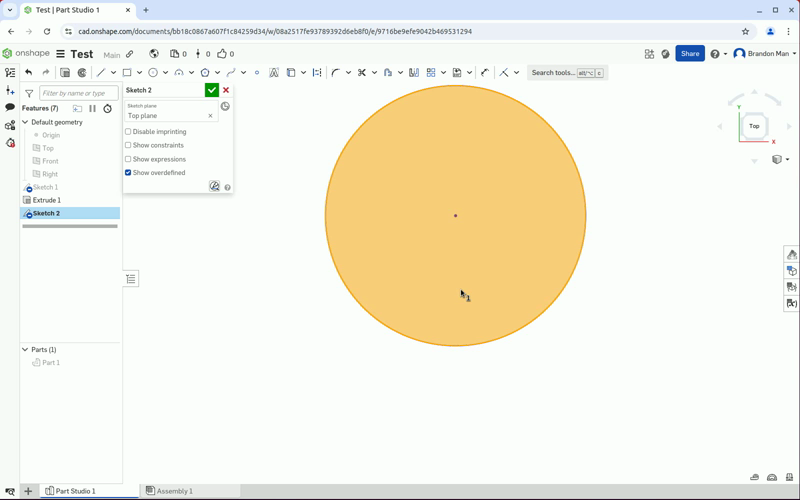
scroll(-6)
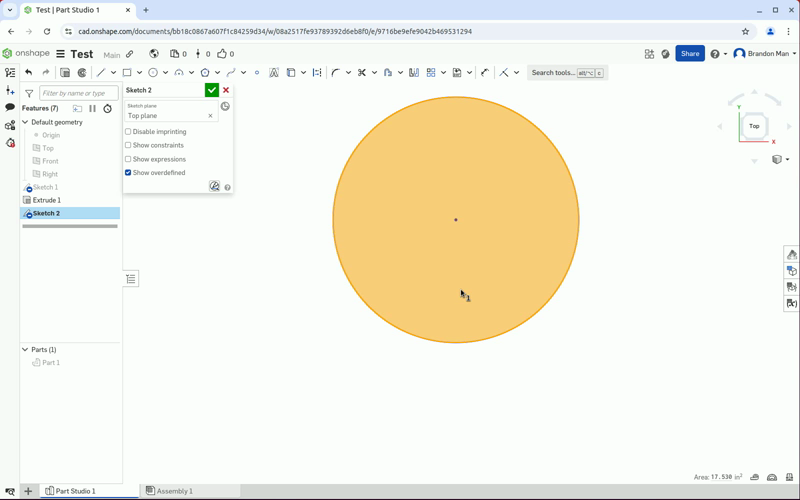
scroll(-6)
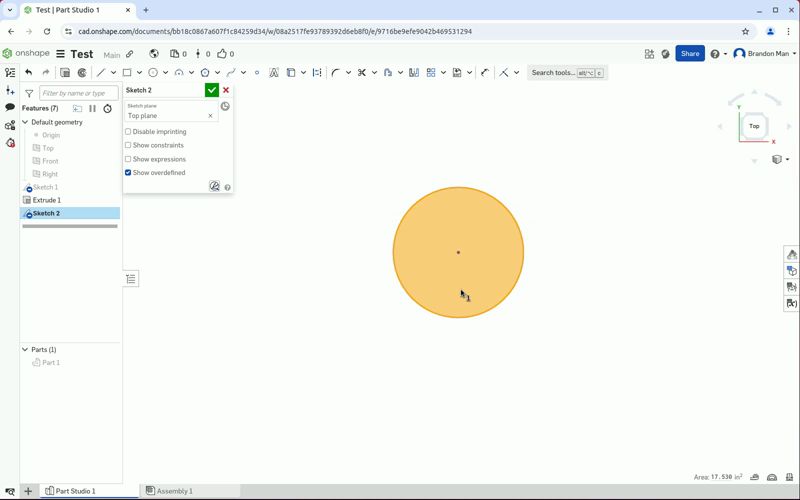
scroll(-6)
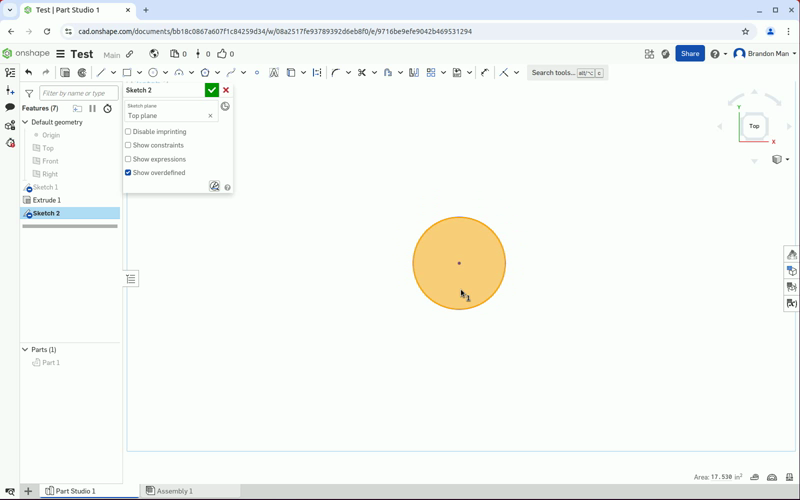
scroll(-6)
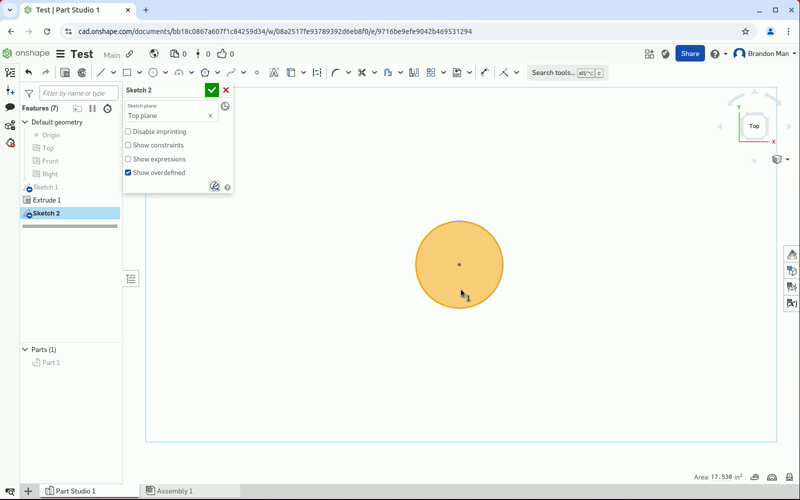
scroll(-6)
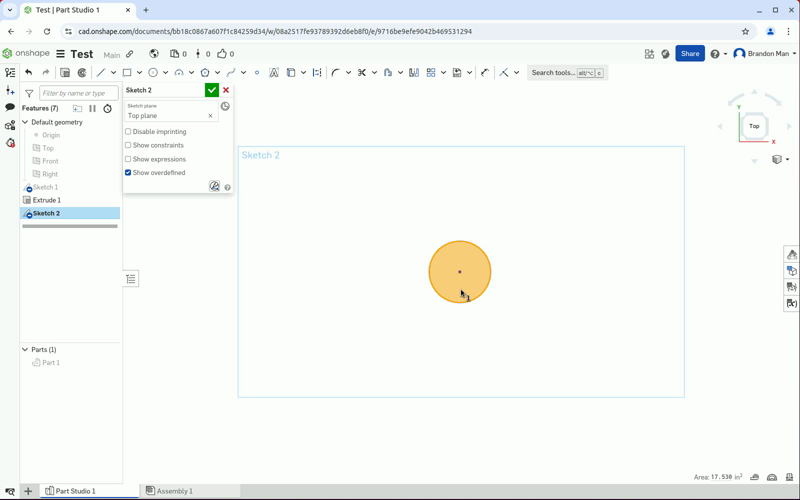
scroll(-6)
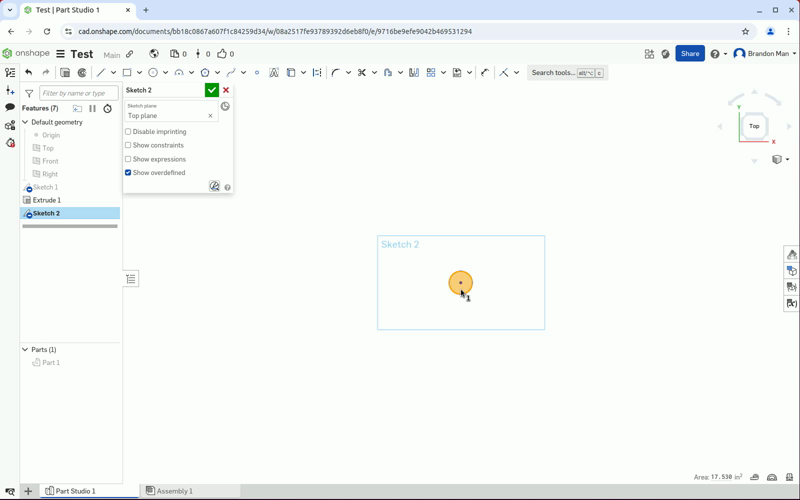
mouse_move(73, 352)
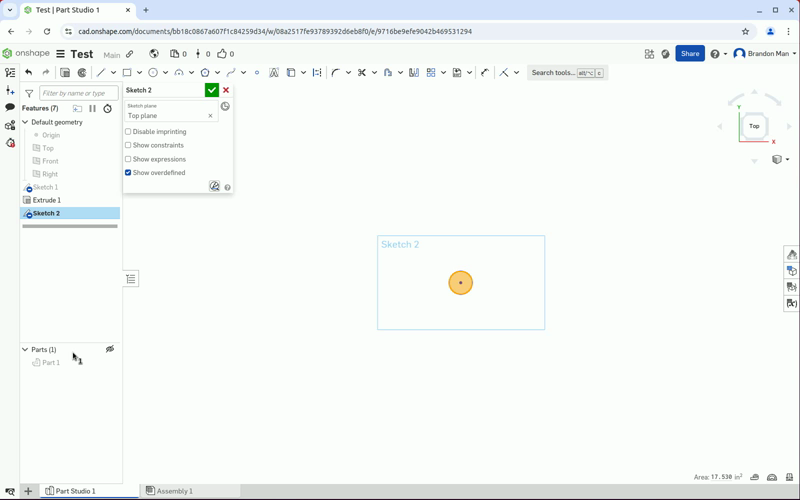
key(shift+y)
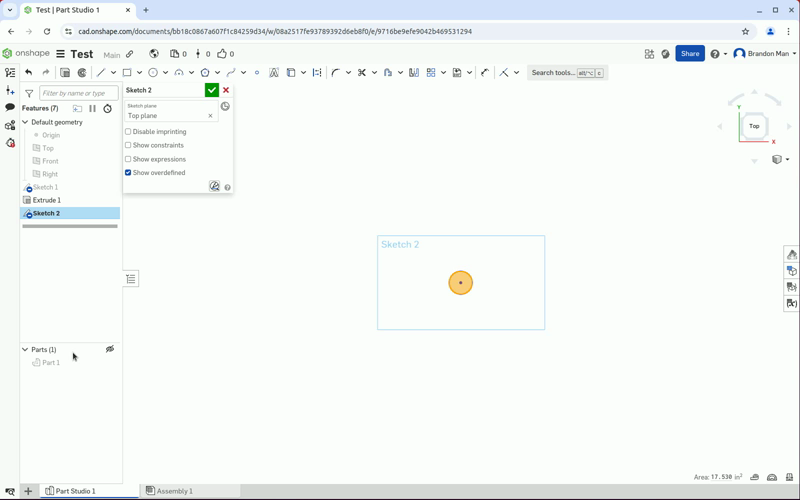
key(shift+e)
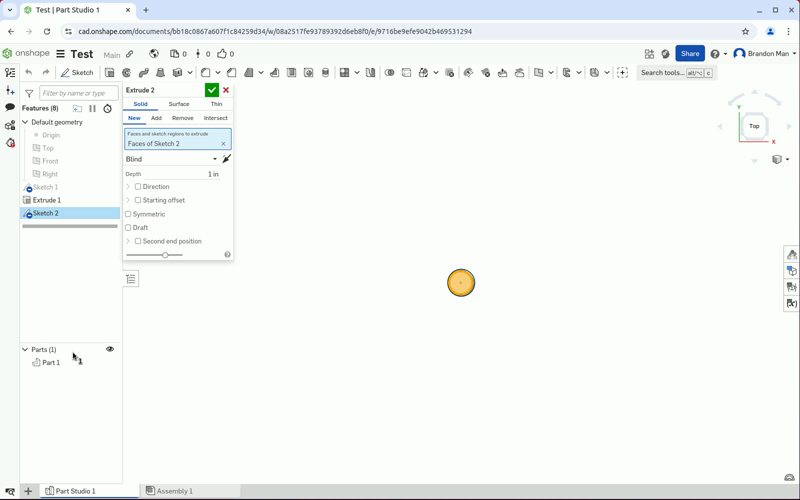
mouse_move(143, 106)
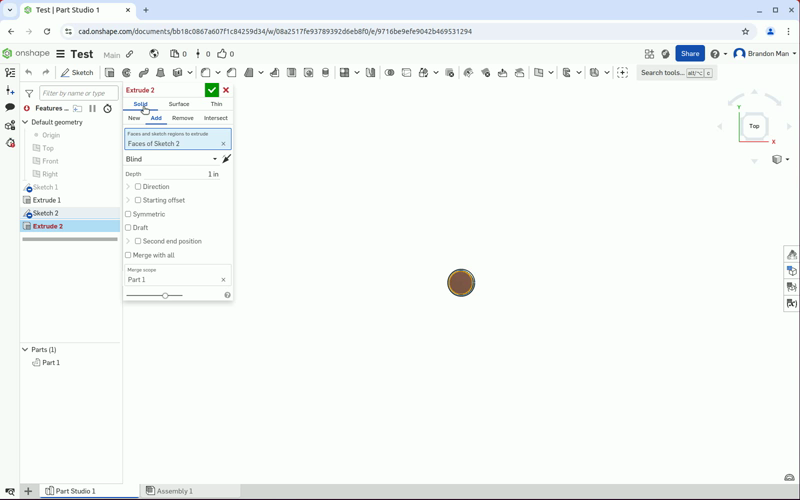
click(143, 106)
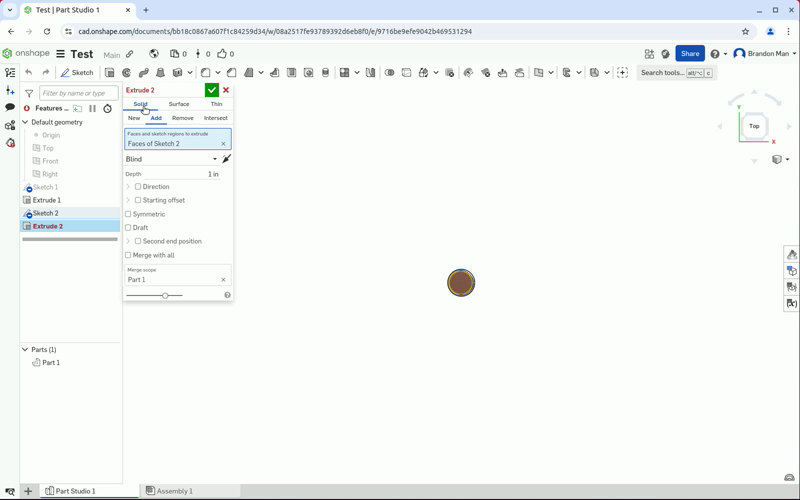
mouse_move(137, 120)
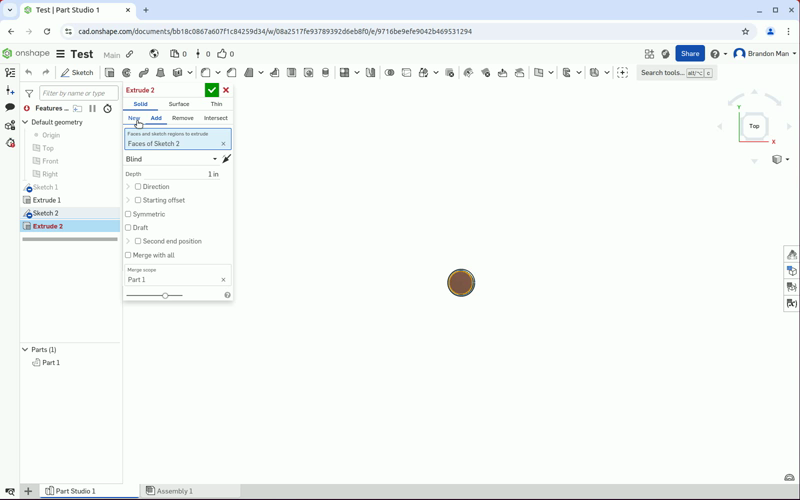
click(137, 120)
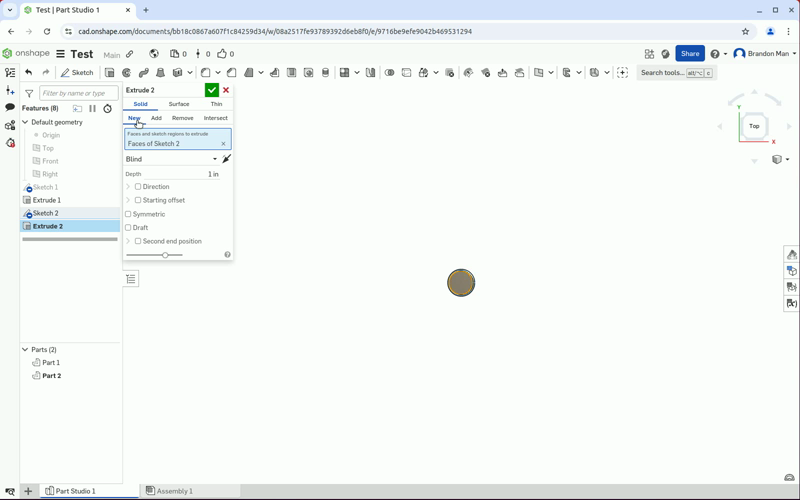
key(tab, 4)
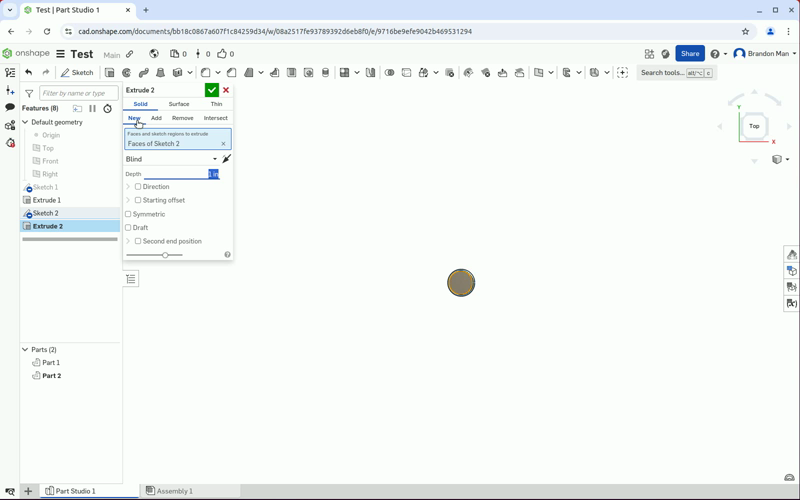
text(0.241)
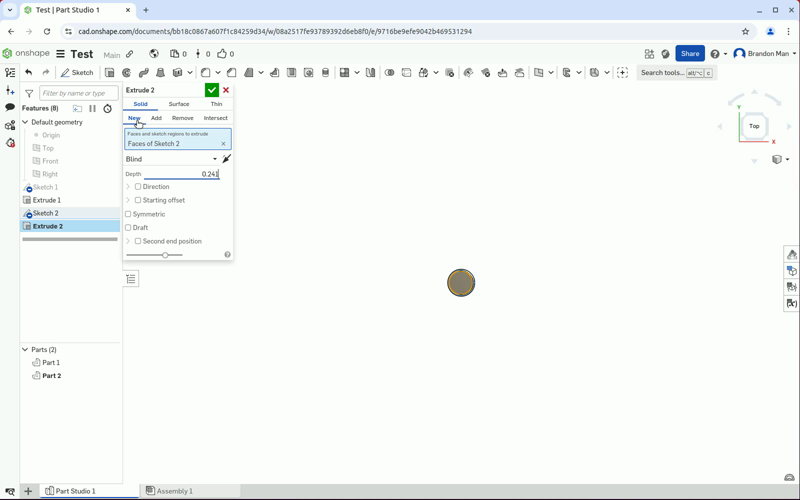
key(enter)
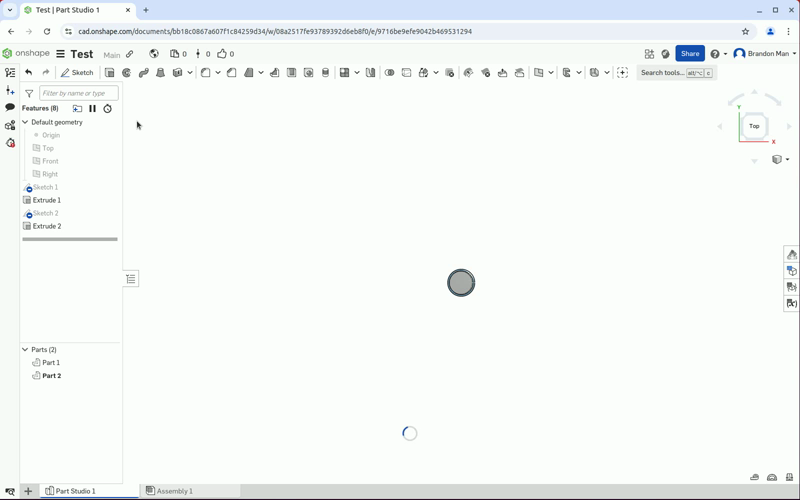
key(shift+h)
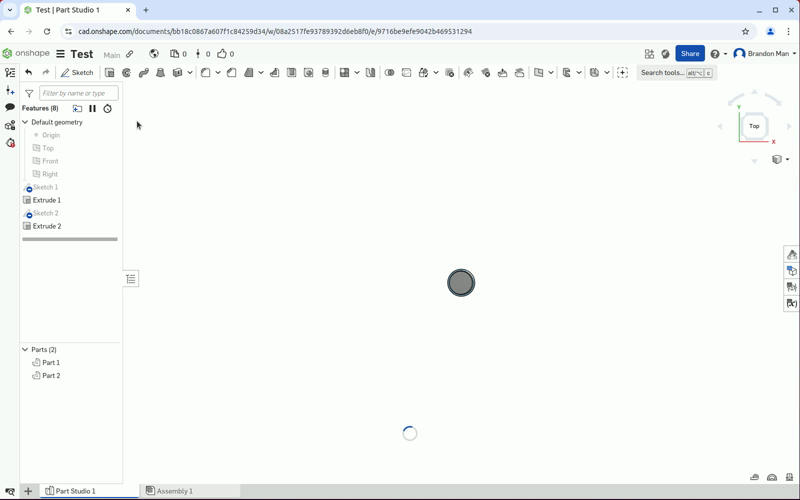
key(shift+h)
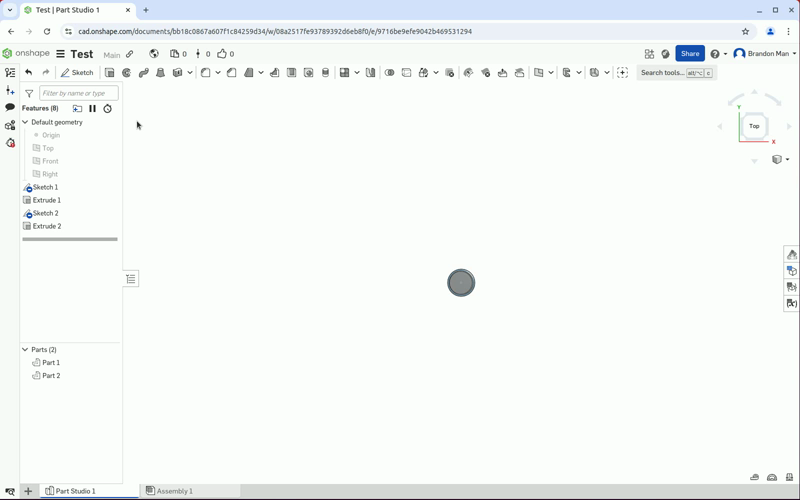
key(shift+7)
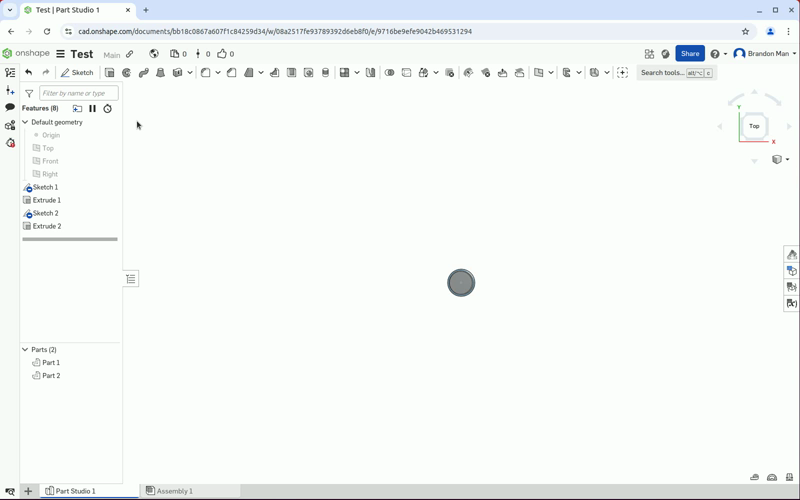
key(up, 3)
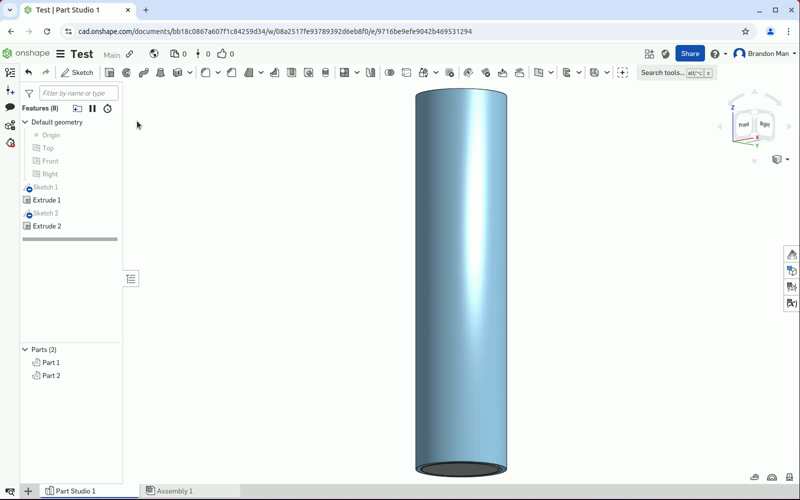
key(left, 3)
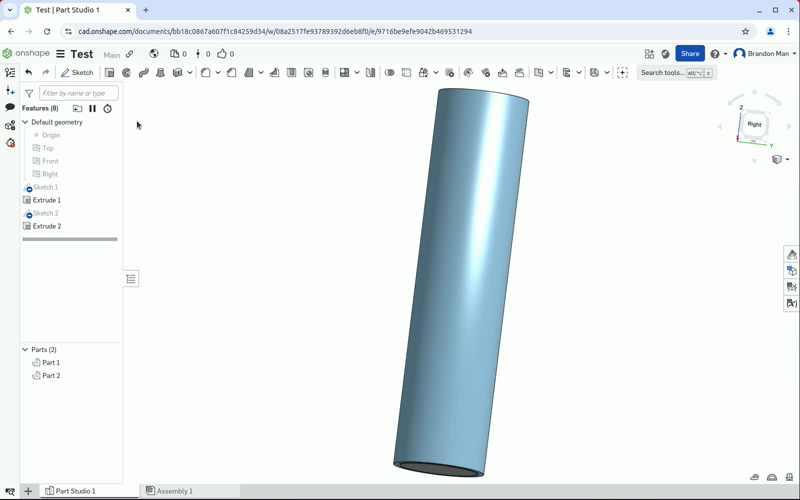
key(right, 3)
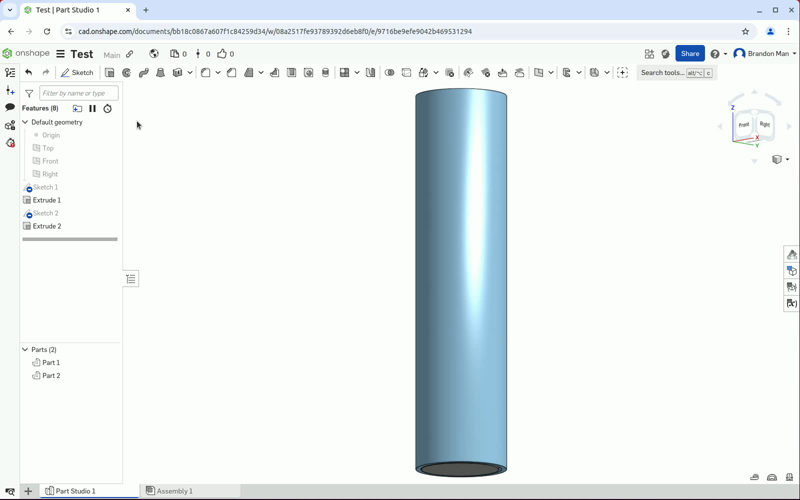
key(down, 3)
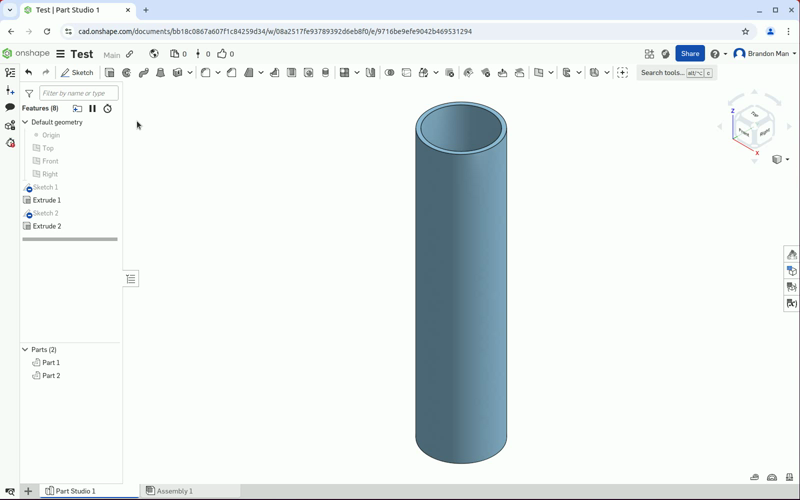
mouse_move(73, 189)
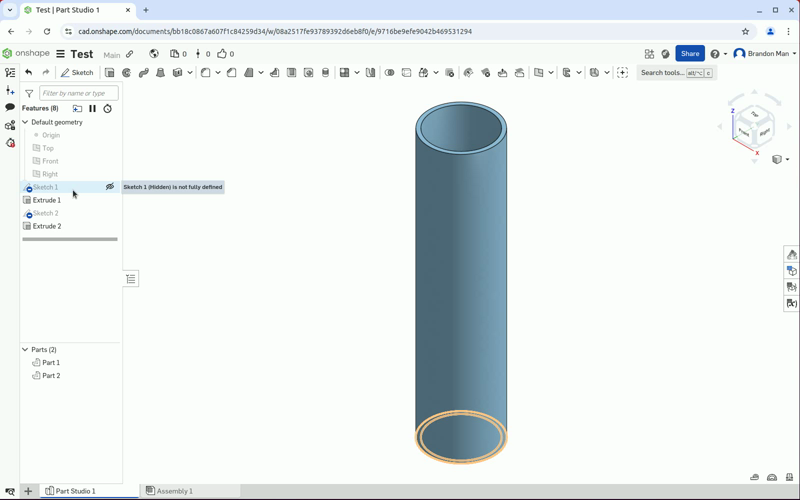
click(73, 189)